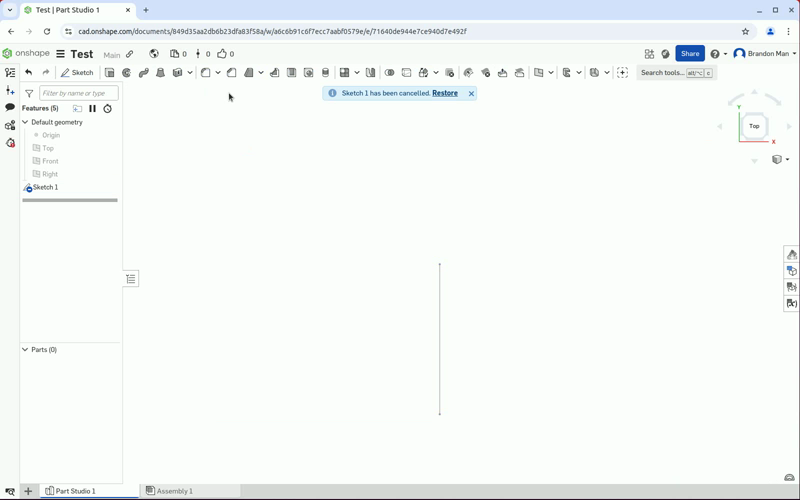
key(shift+h)
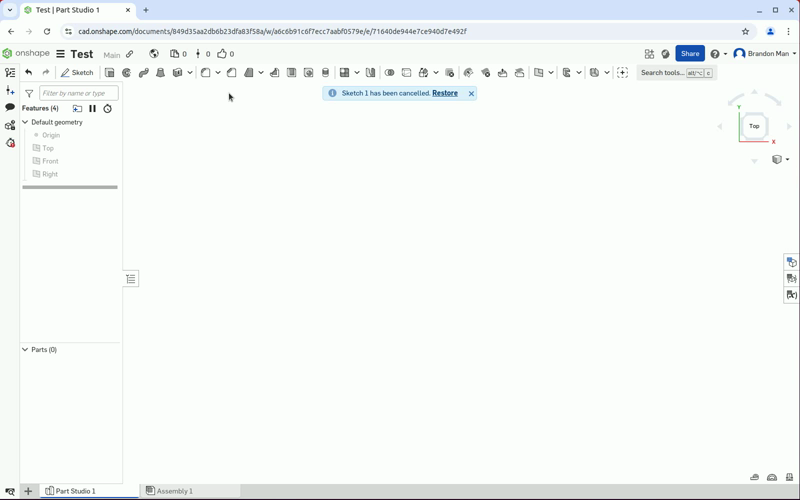
mouse_move(73, 352)
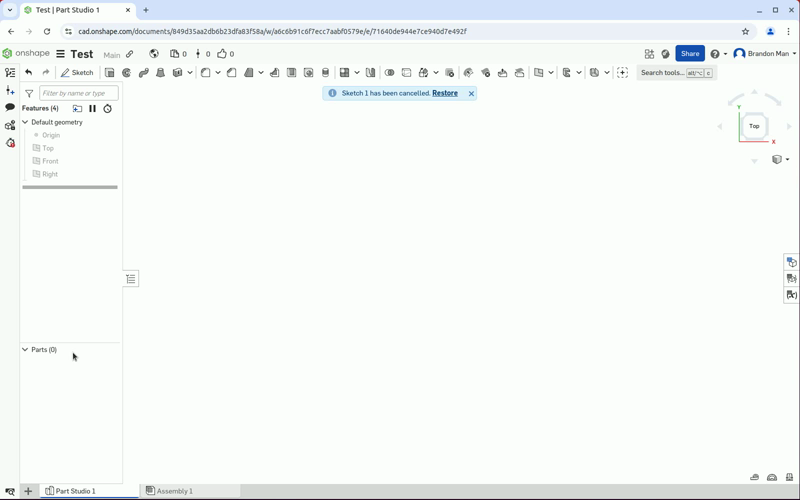
key(y)
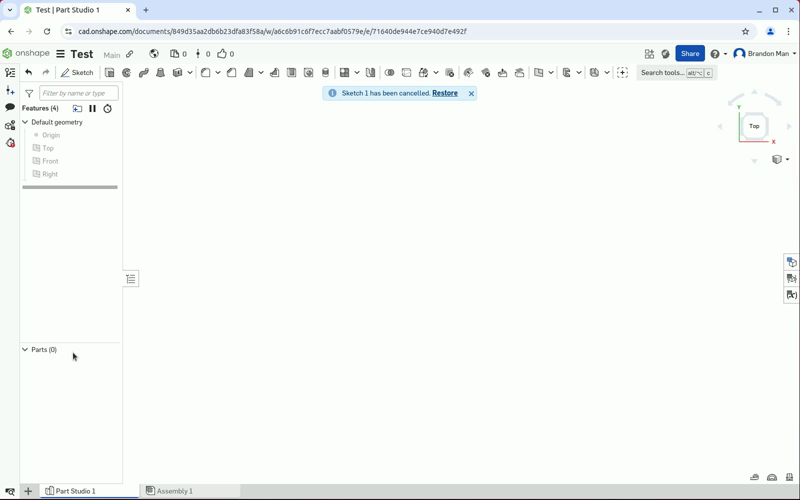
key(shift+p)
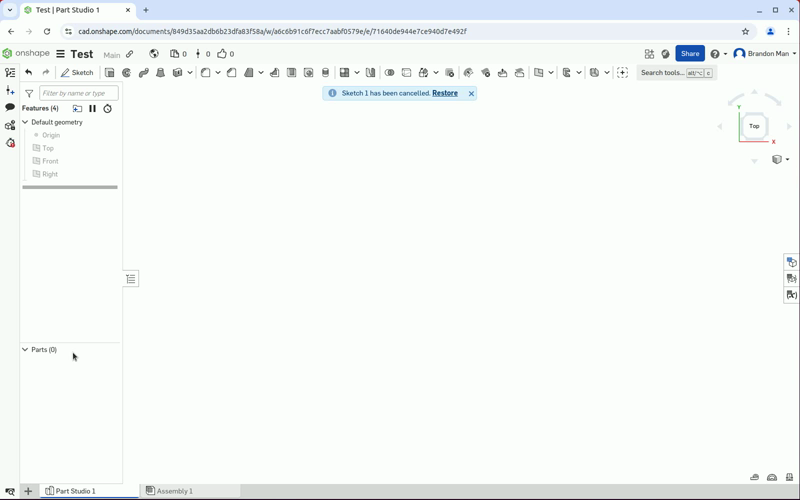
key(space)
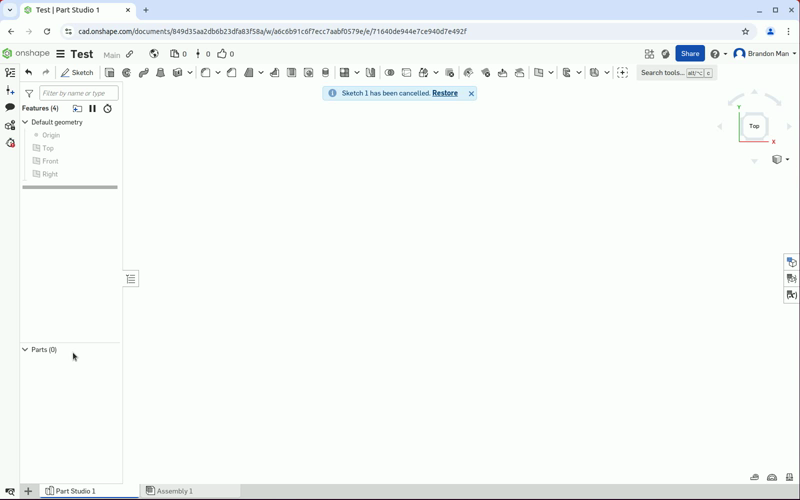
key_down(shift)
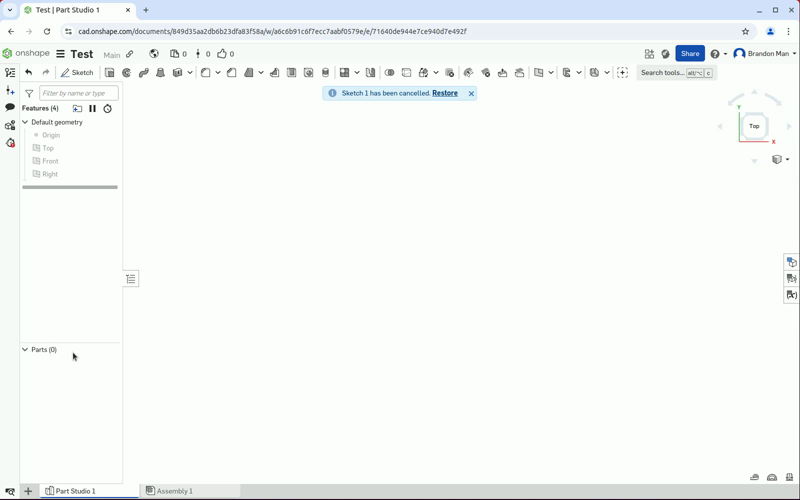
key(up)
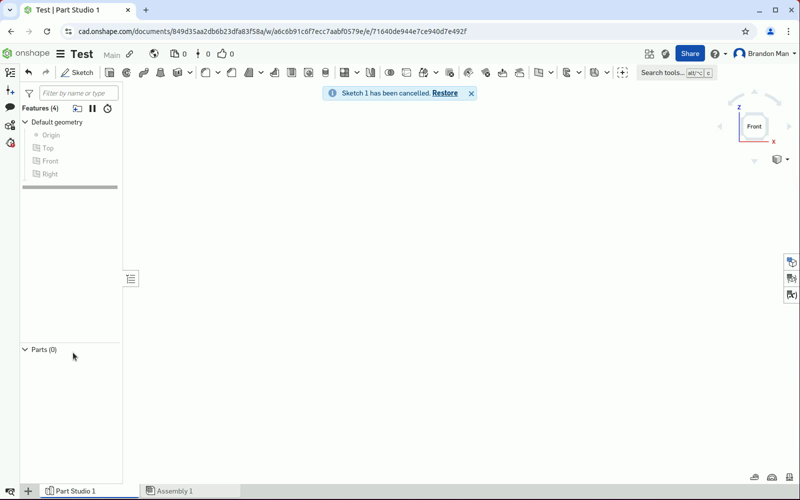
key_up(shift)
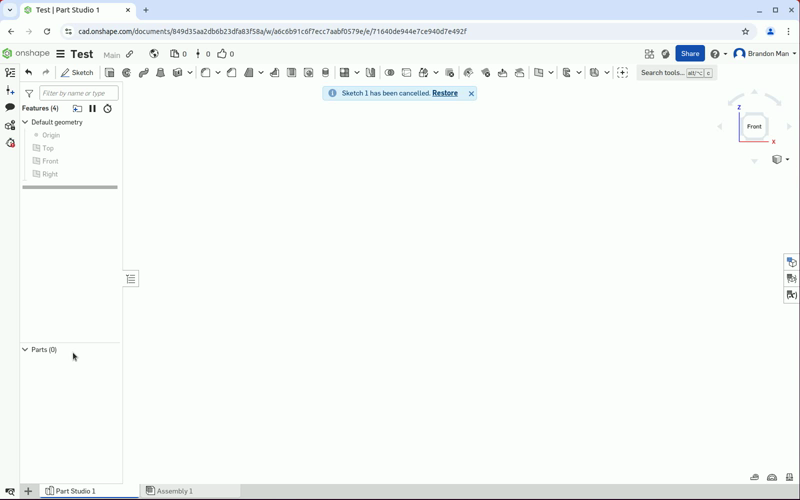
mouse_move(73, 352)
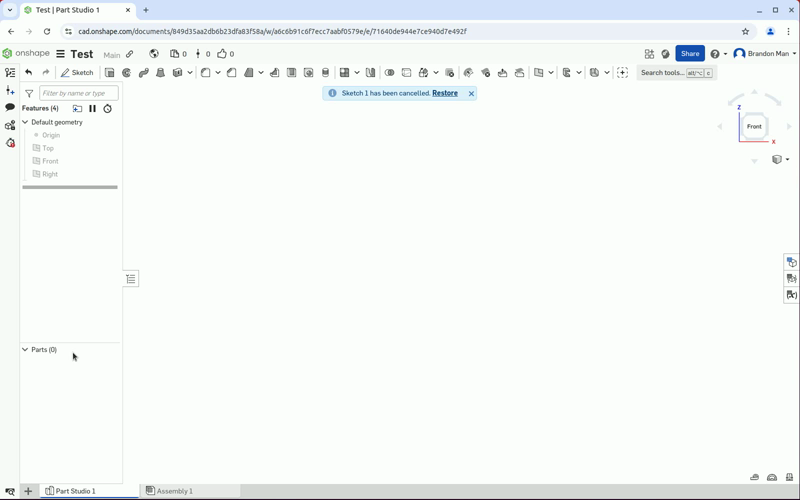
key(shift+y)
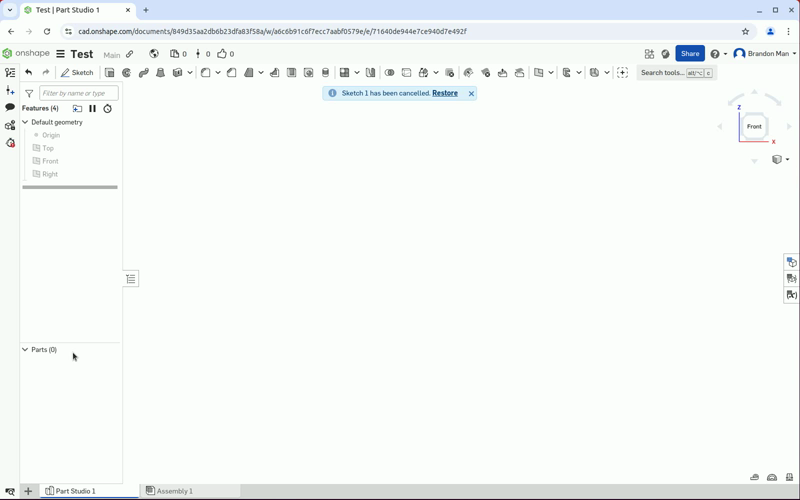
key(shift+s)
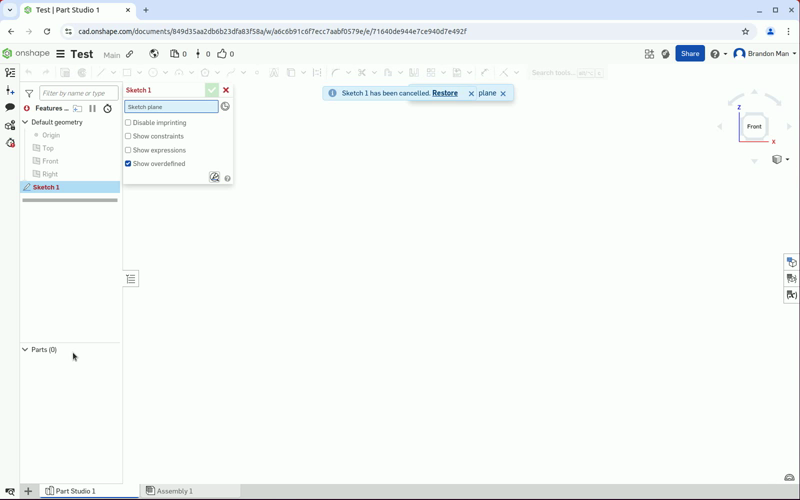
mouse_move(73, 163)
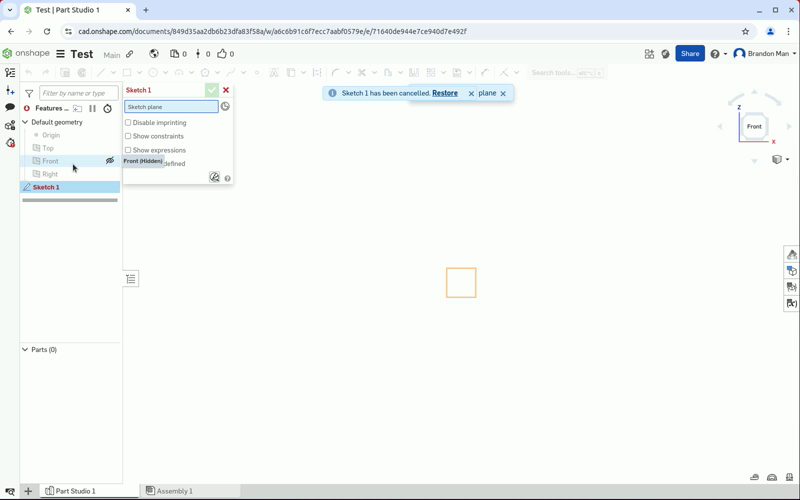
click(73, 163)
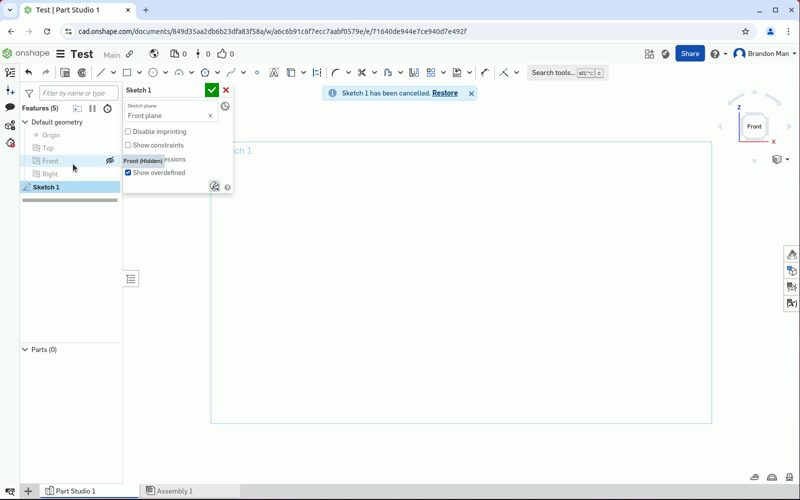
mouse_move(73, 352)
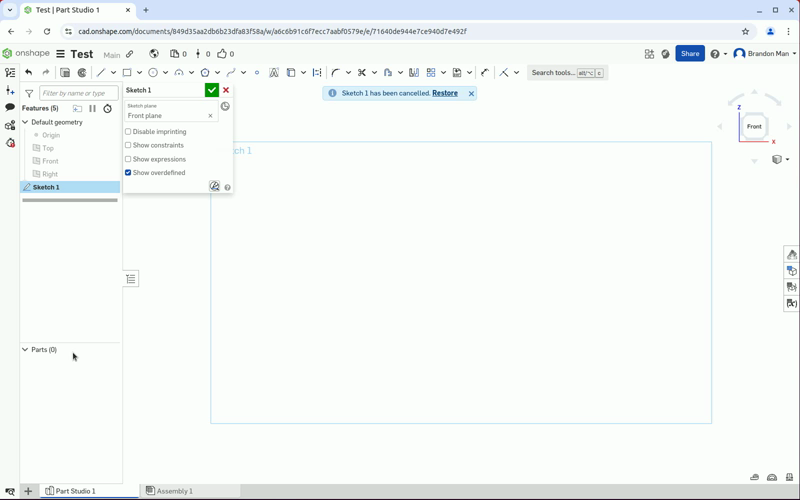
key(y)
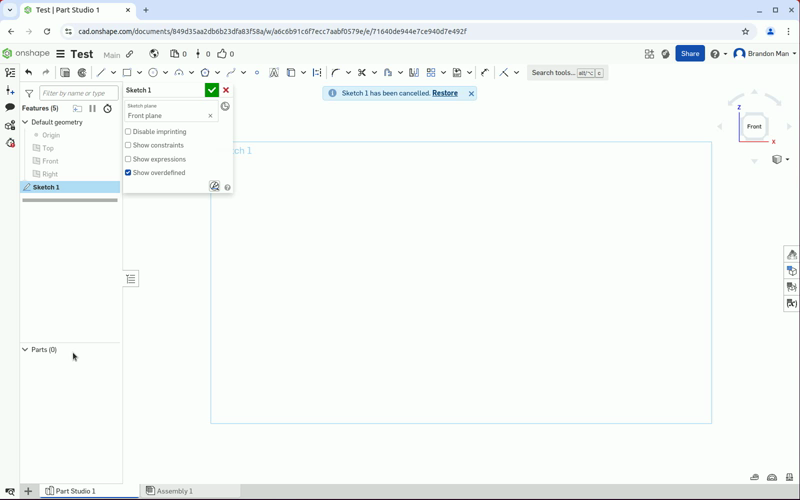
key(l)
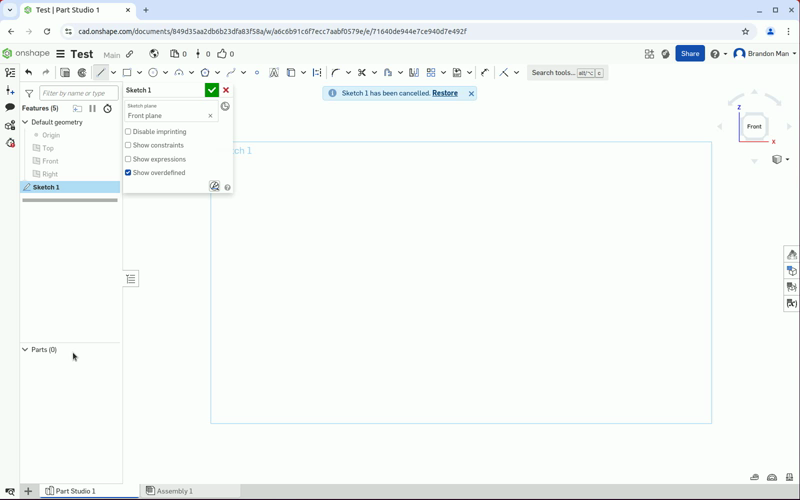
key_down(shift)
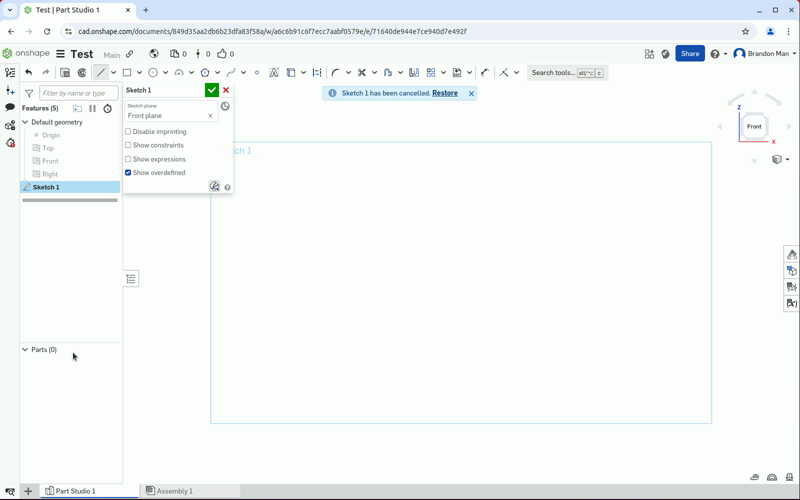
mouse_move(372, 305)
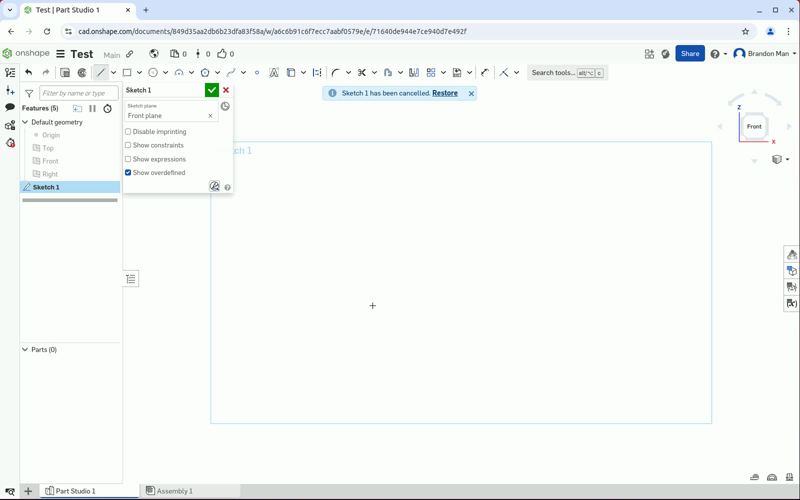
click(372, 305)
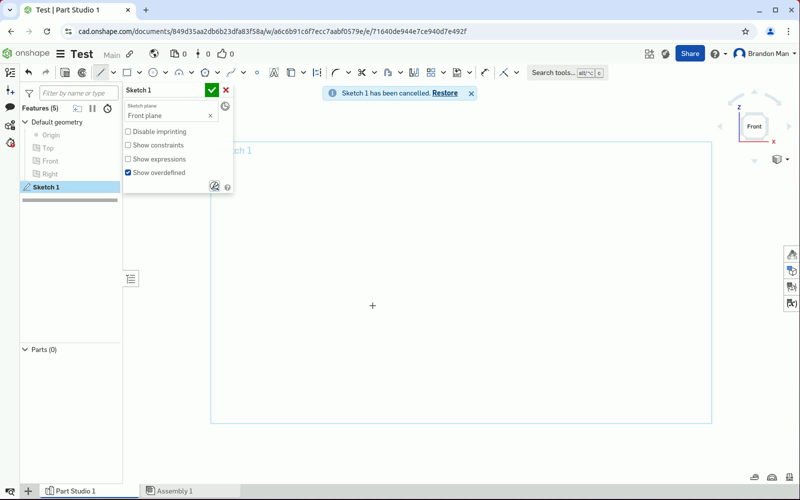
key_up(shift)
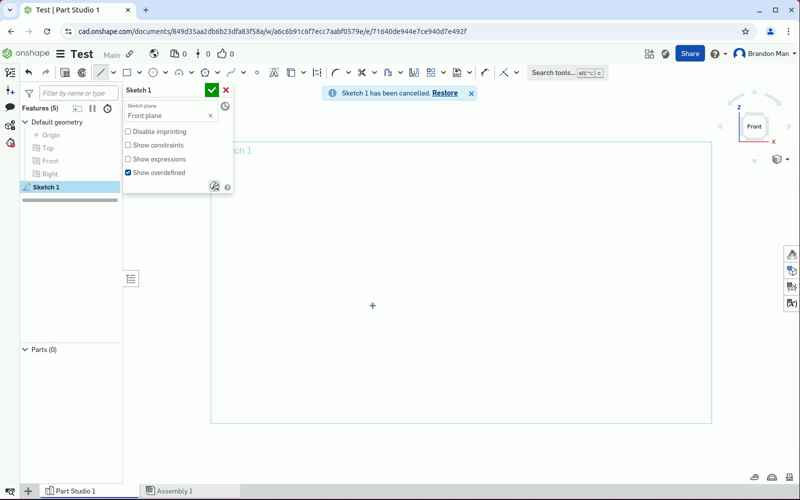
key_down(shift)
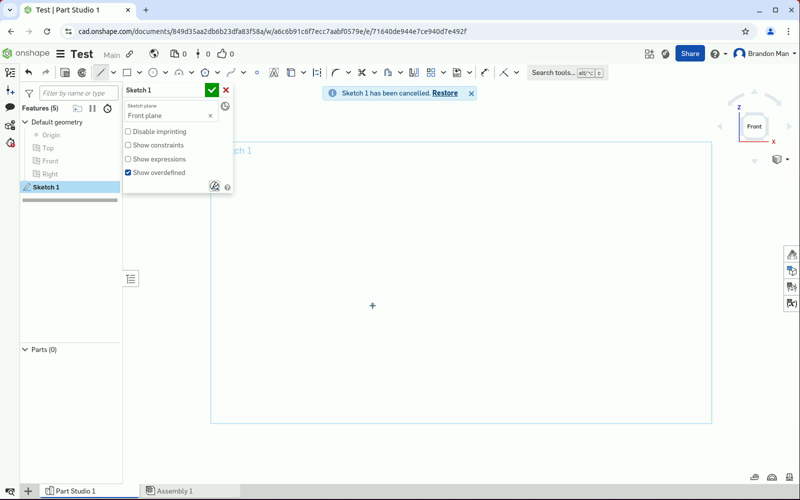
mouse_move(462, 295)
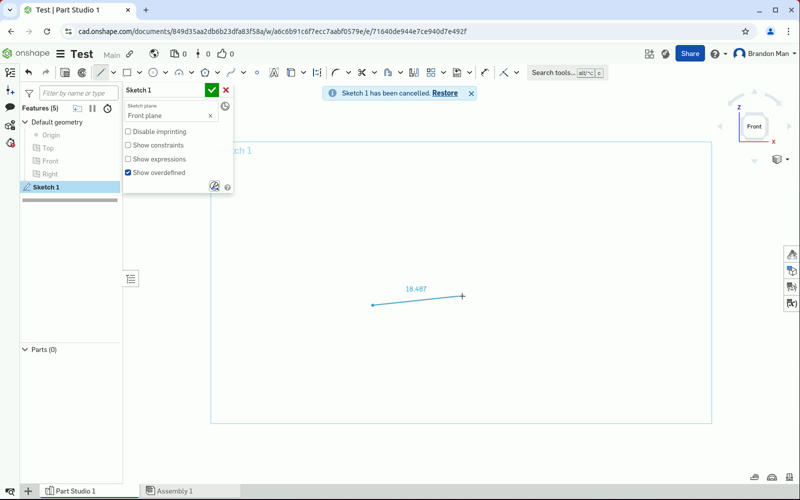
click(462, 295)
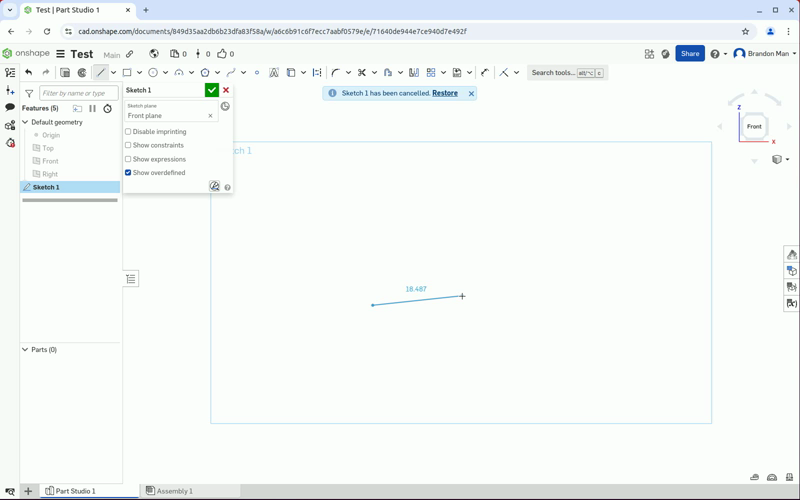
key_up(shift)
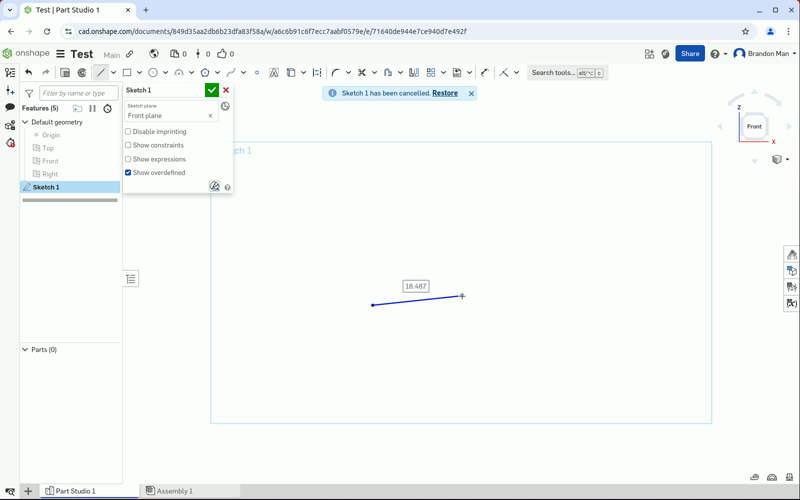
key(esc)
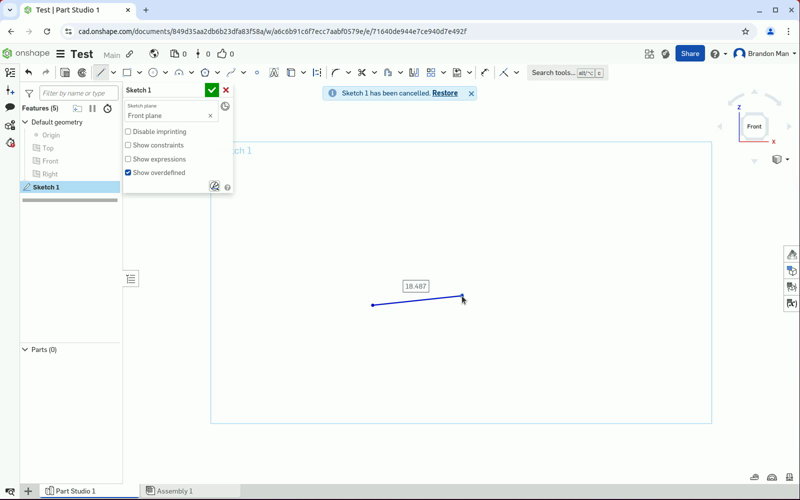
key(a)
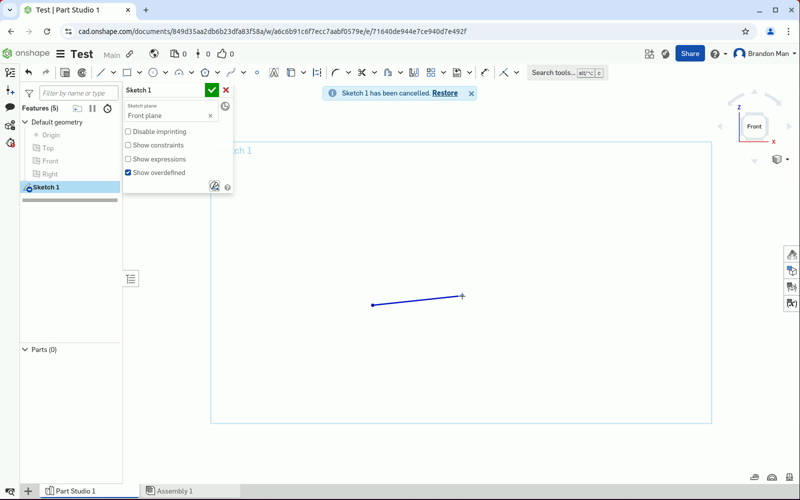
mouse_move(462, 295)
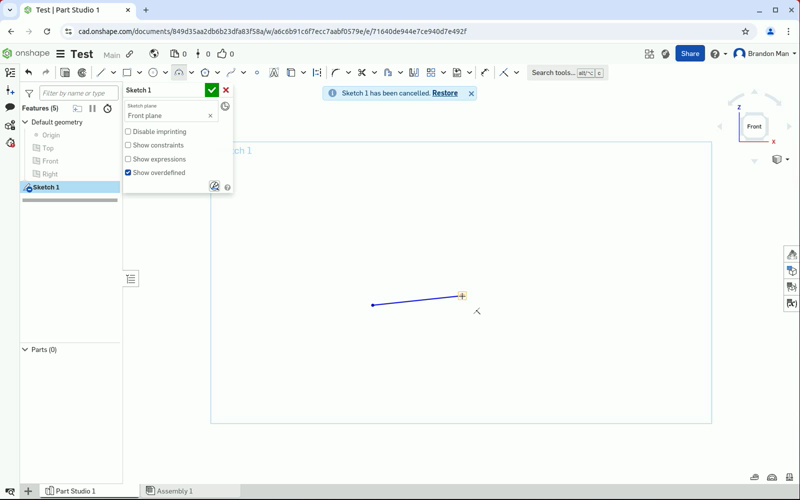
click(462, 295)
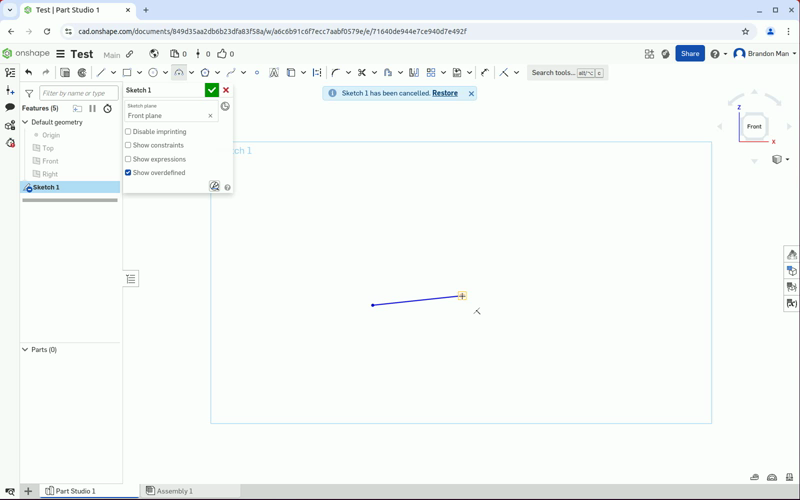
key_down(shift)
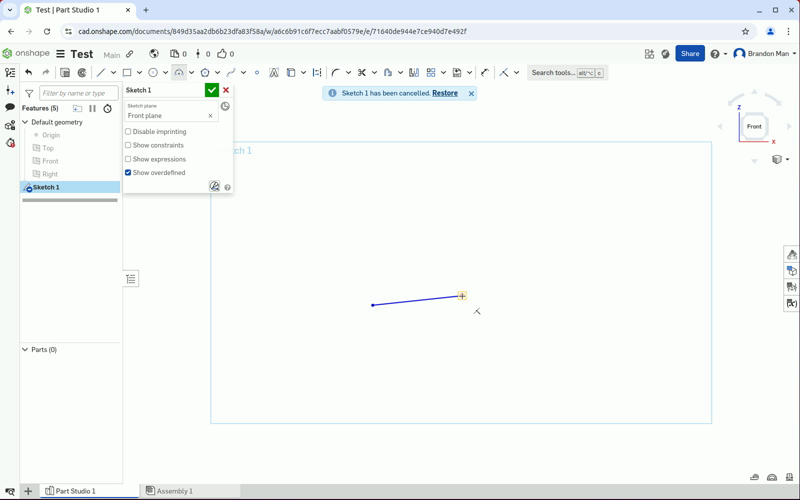
mouse_move(462, 269)
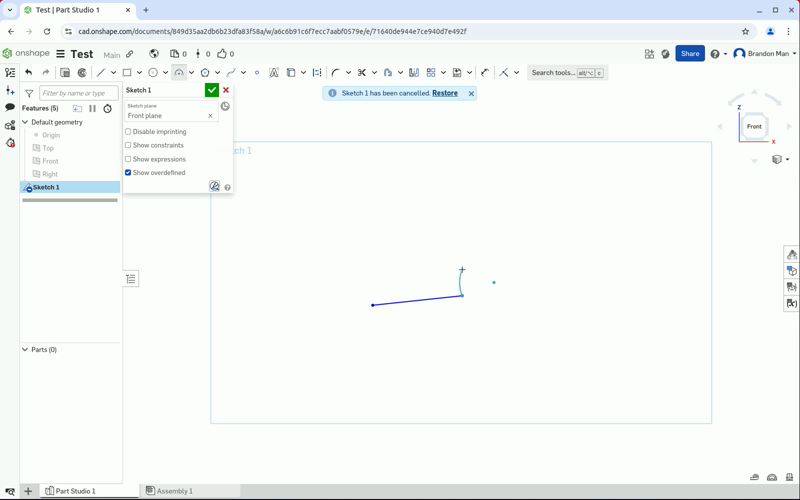
click(462, 269)
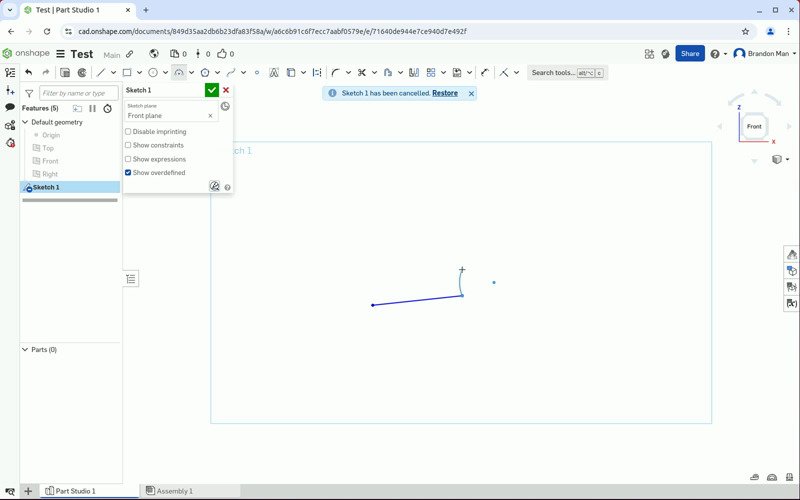
mouse_move(447, 282)
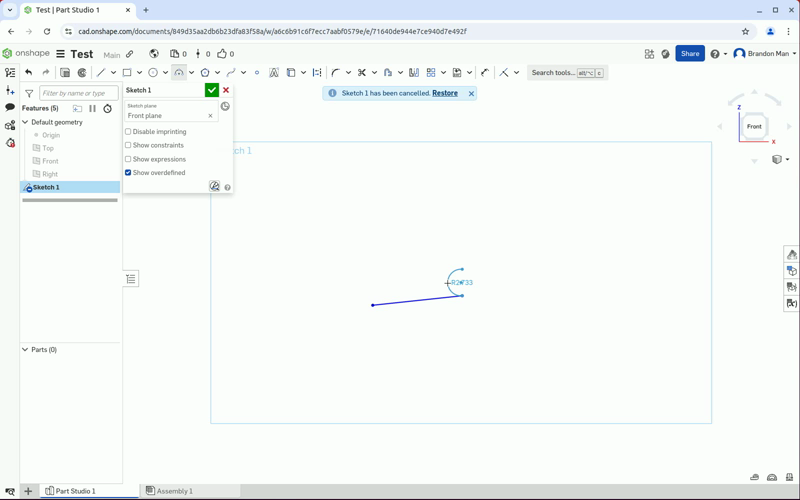
click(447, 282)
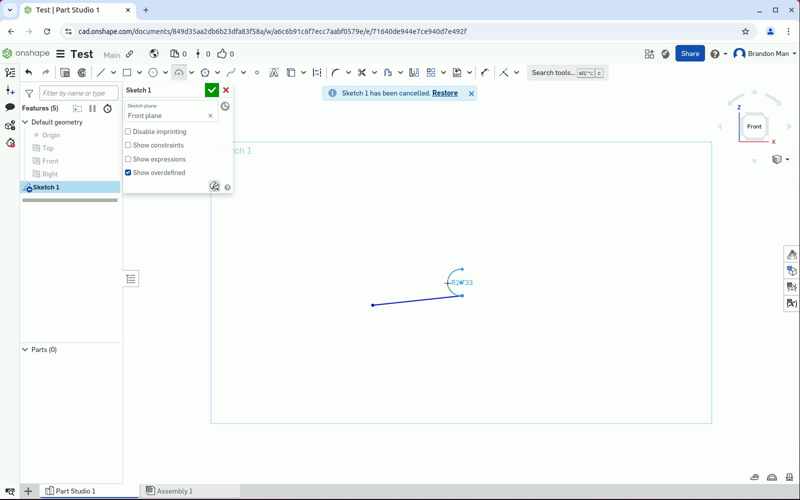
key_up(shift)
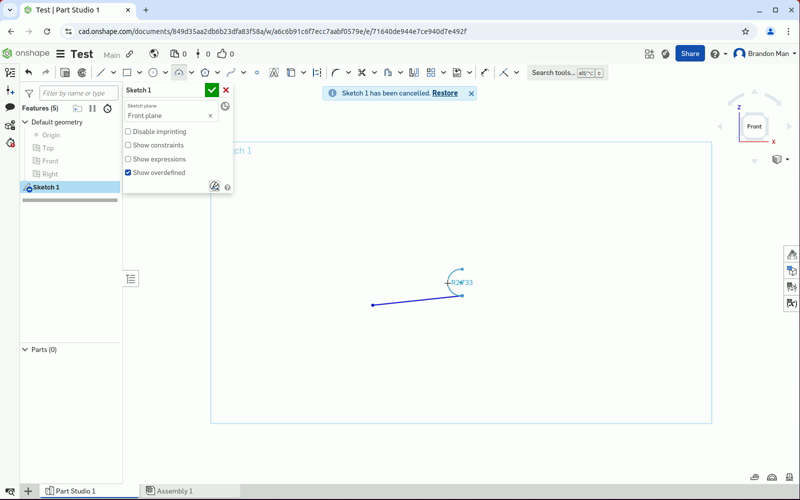
key(esc)
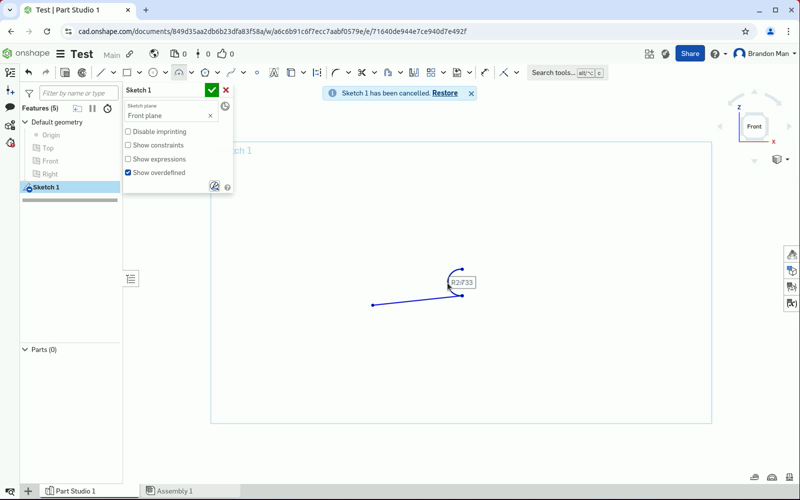
key(l)
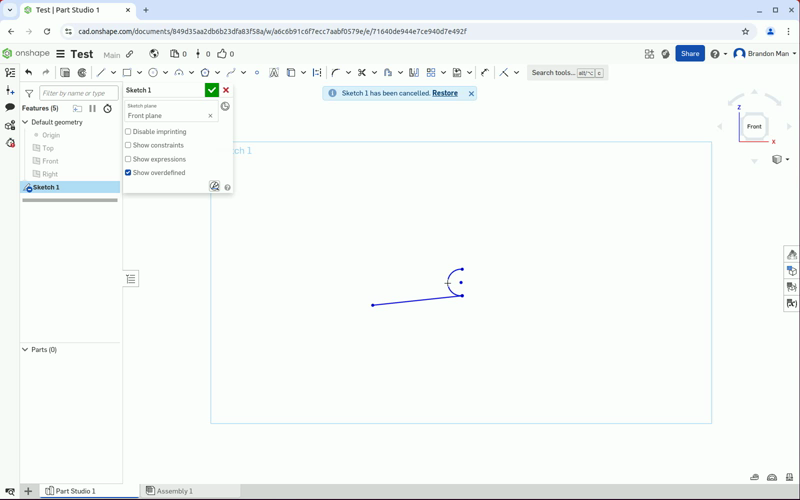
mouse_move(462, 269)
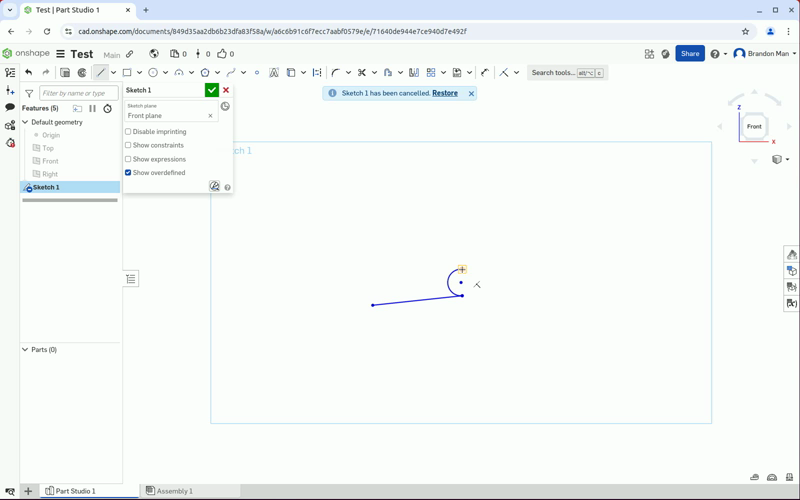
click(462, 269)
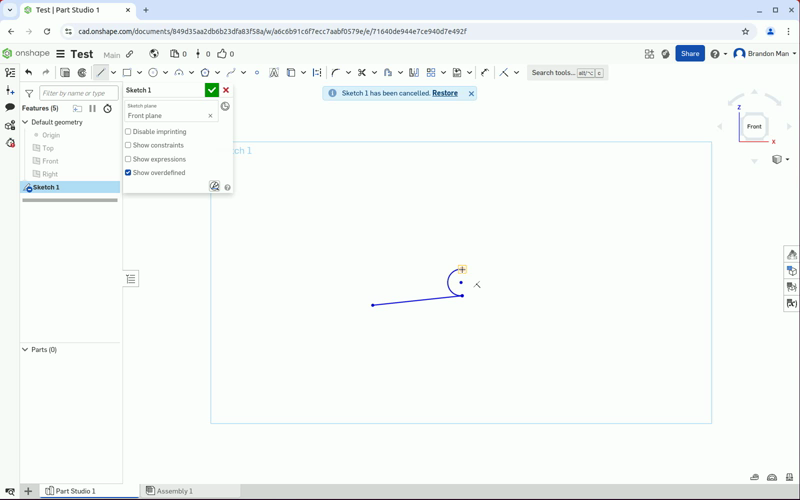
key_down(shift)
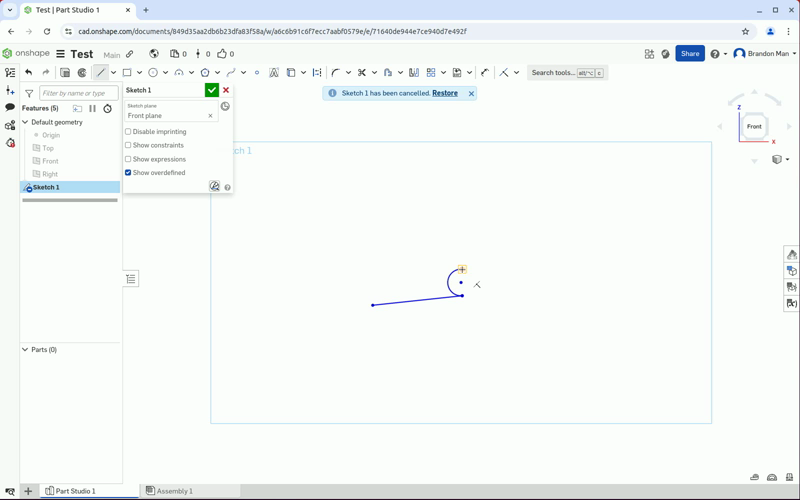
mouse_move(372, 260)
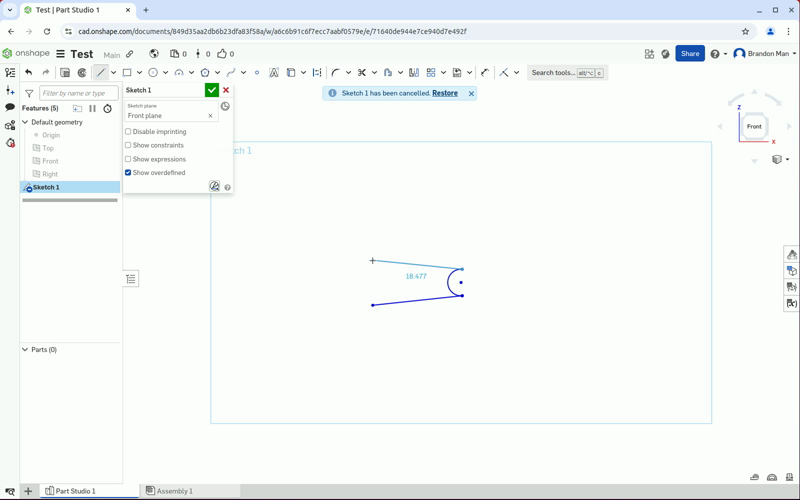
click(372, 260)
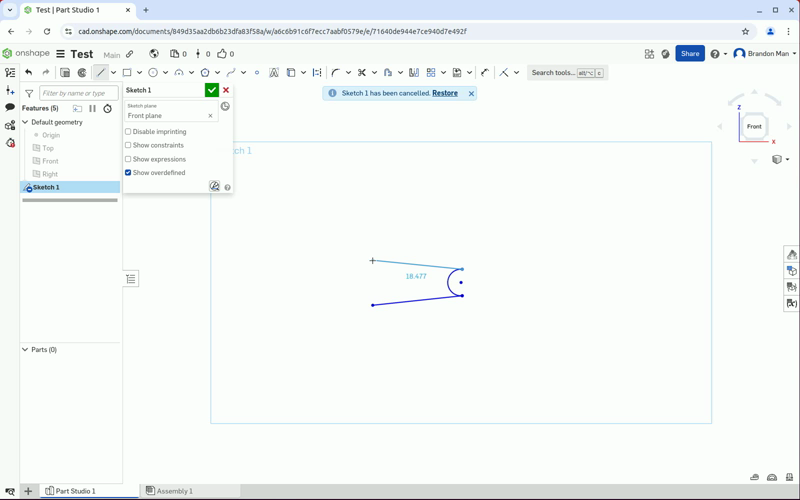
key_up(shift)
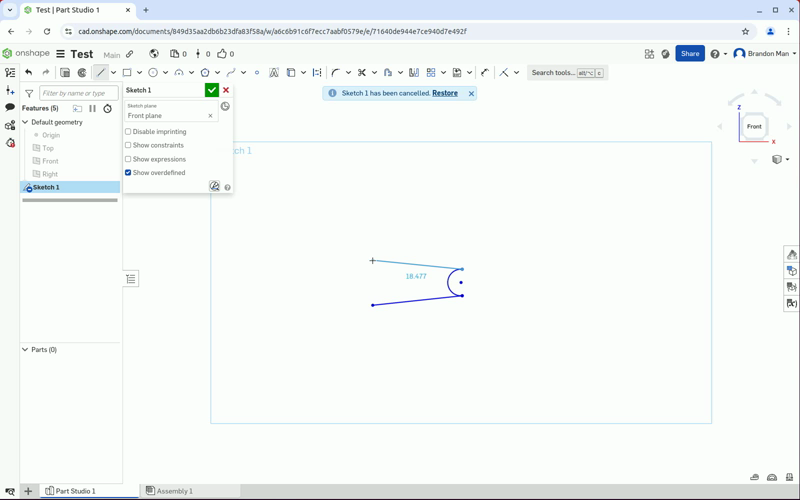
key(esc)
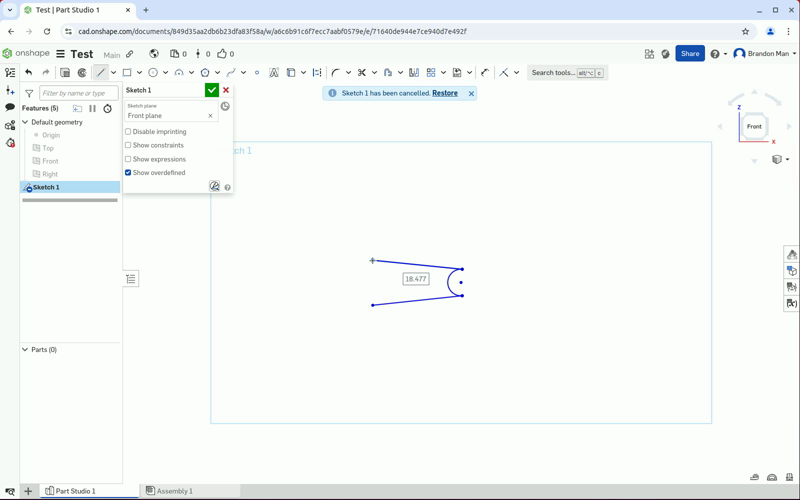
key(a)
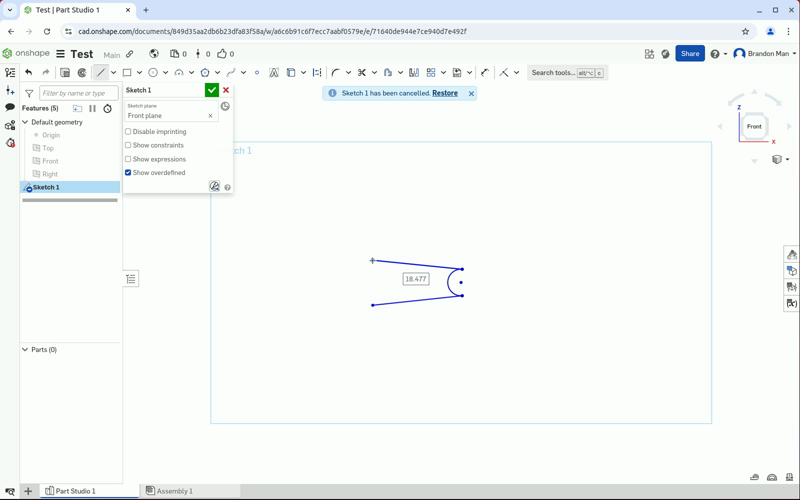
mouse_move(372, 260)
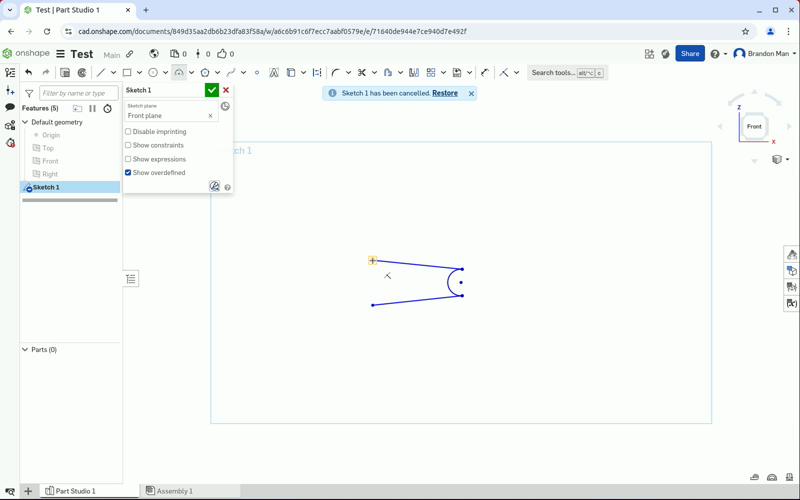
click(372, 260)
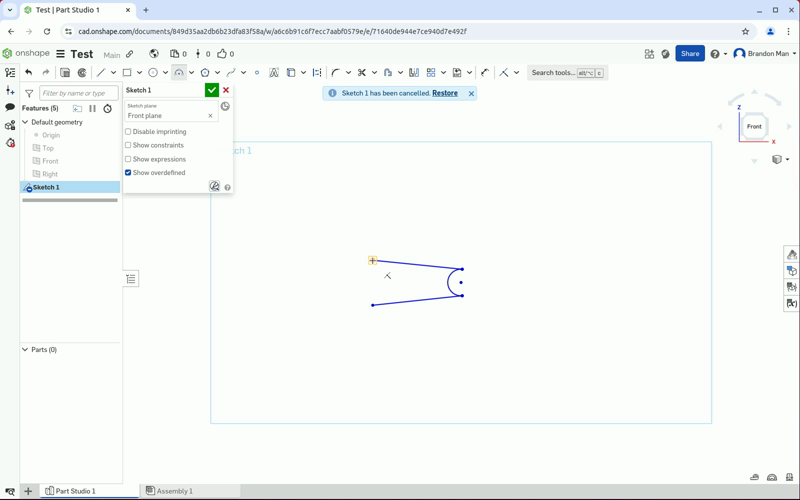
mouse_move(372, 305)
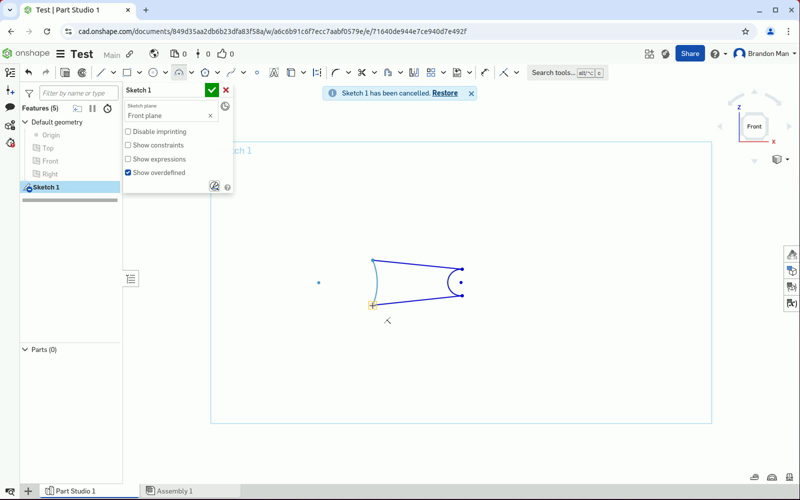
click(372, 305)
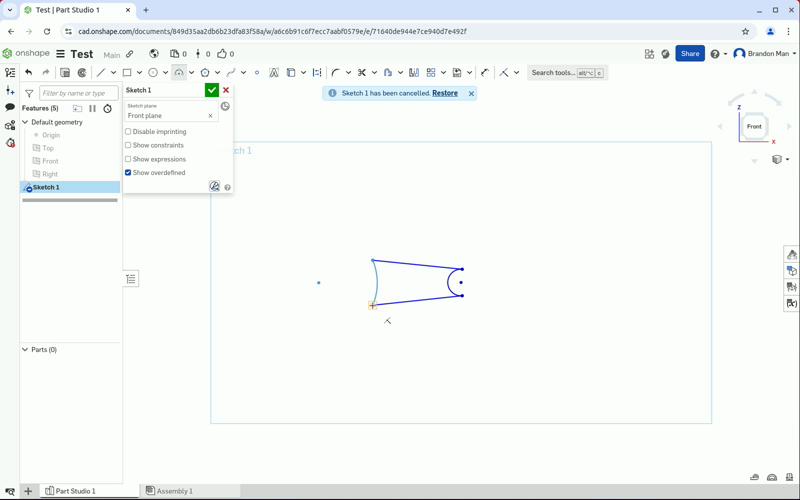
key_down(shift)
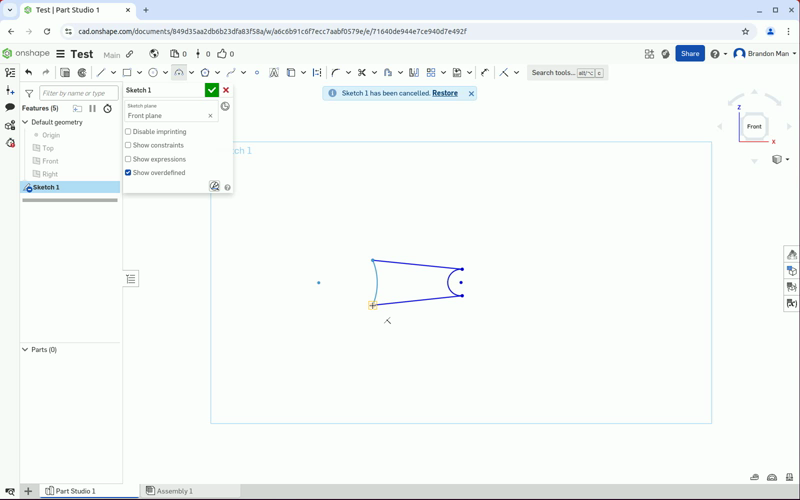
mouse_move(393, 282)
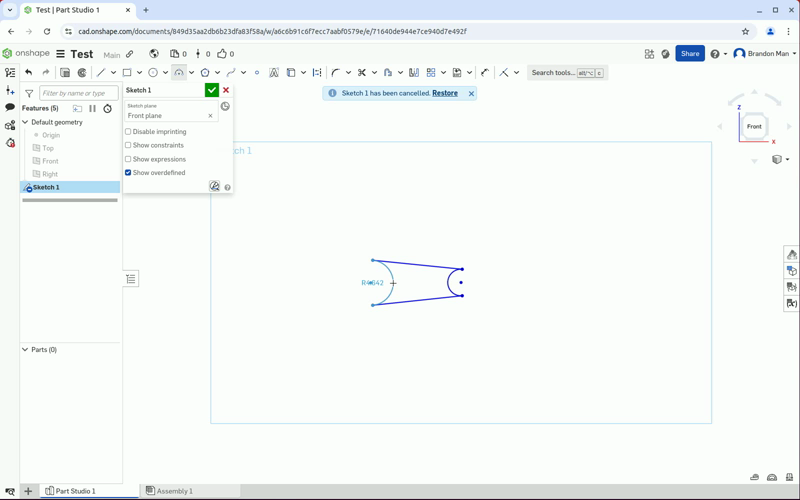
click(393, 282)
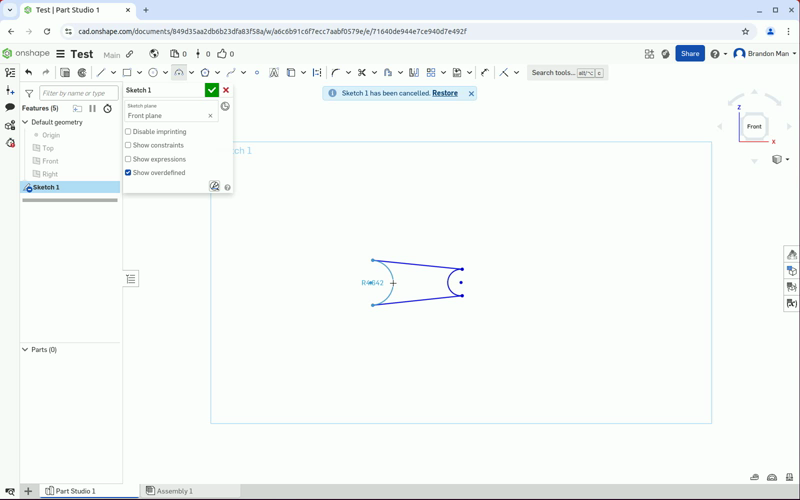
key_up(shift)
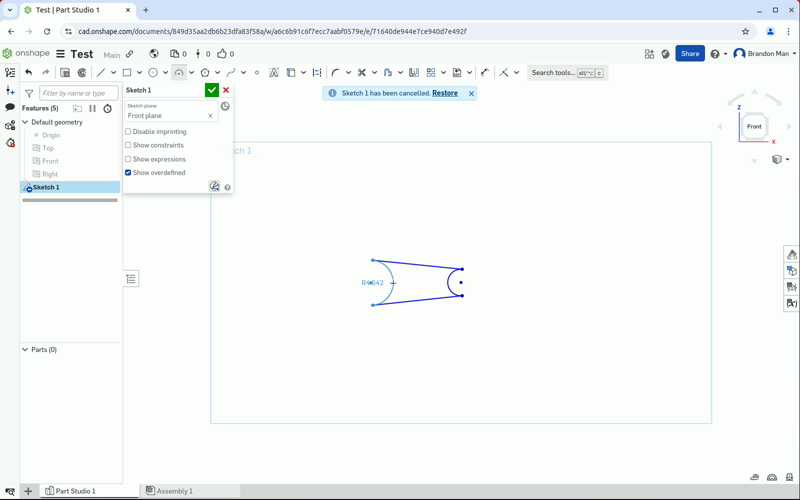
key(esc)
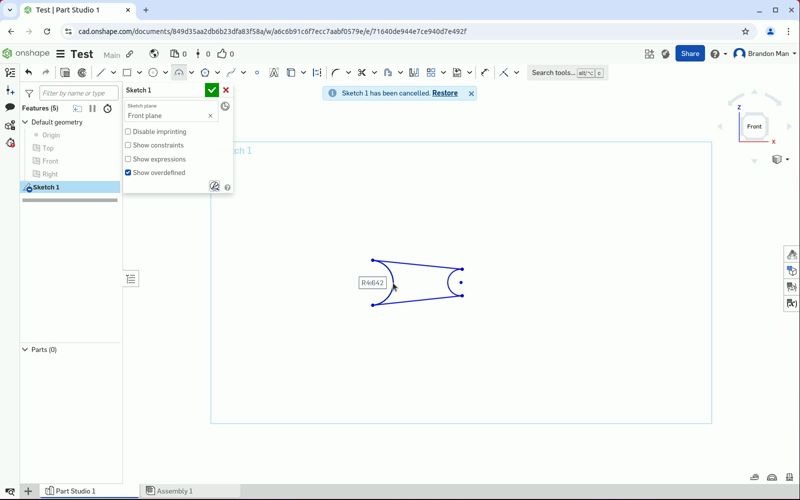
mouse_move(442, 277)
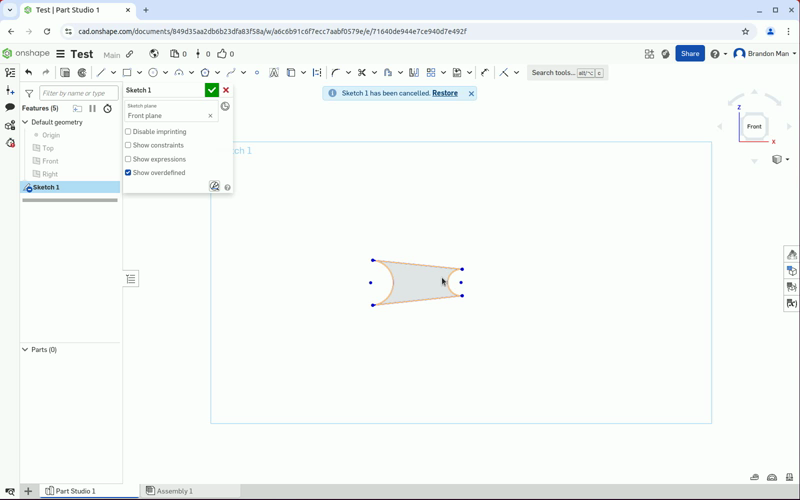
click(442, 277)
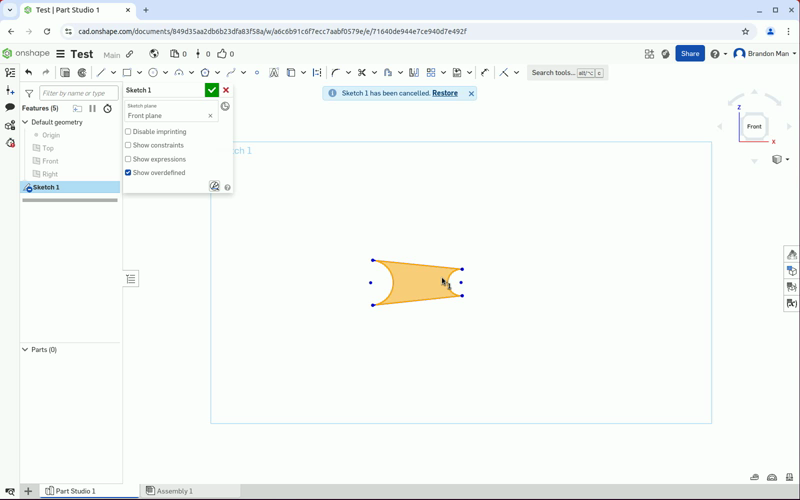
mouse_move(73, 352)
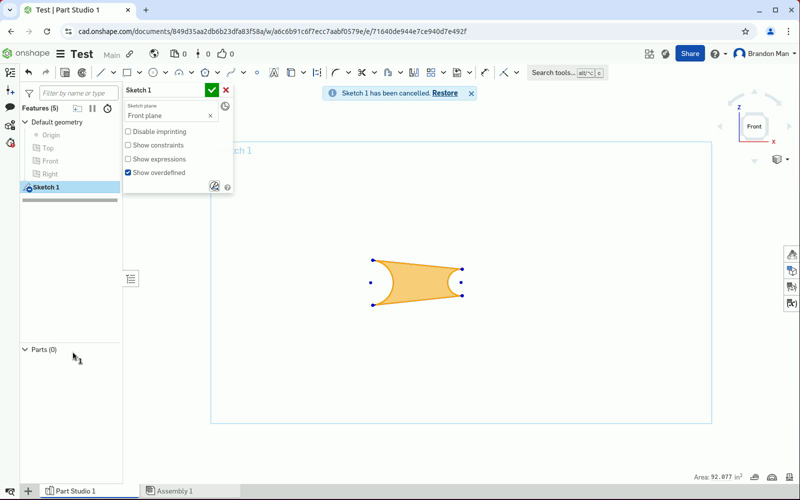
key(shift+y)
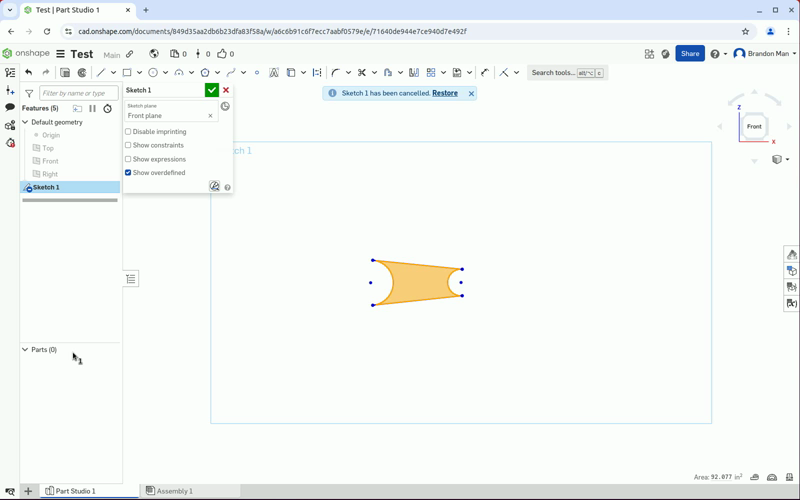
key(shift+e)
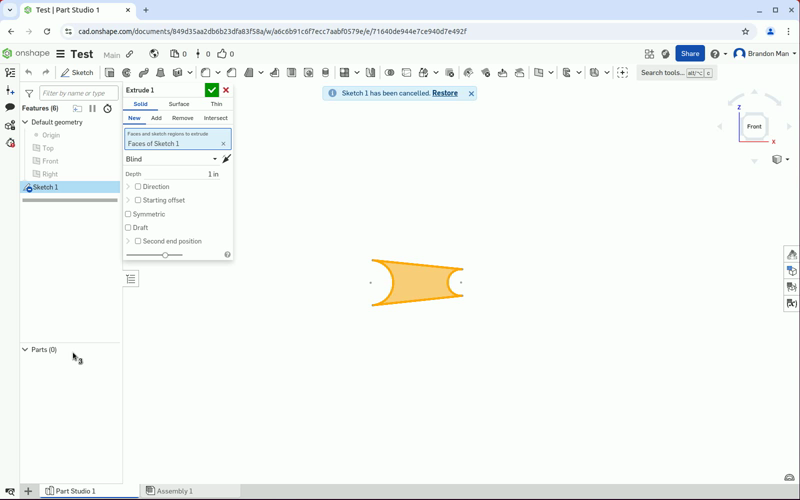
mouse_move(143, 106)
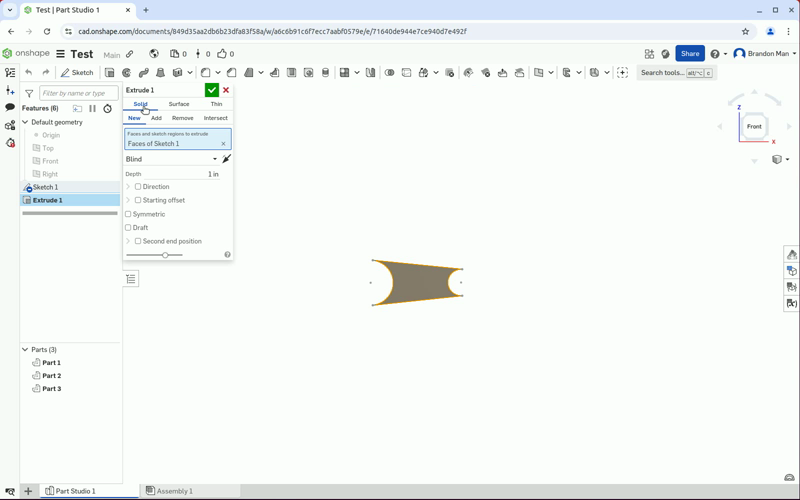
click(143, 106)
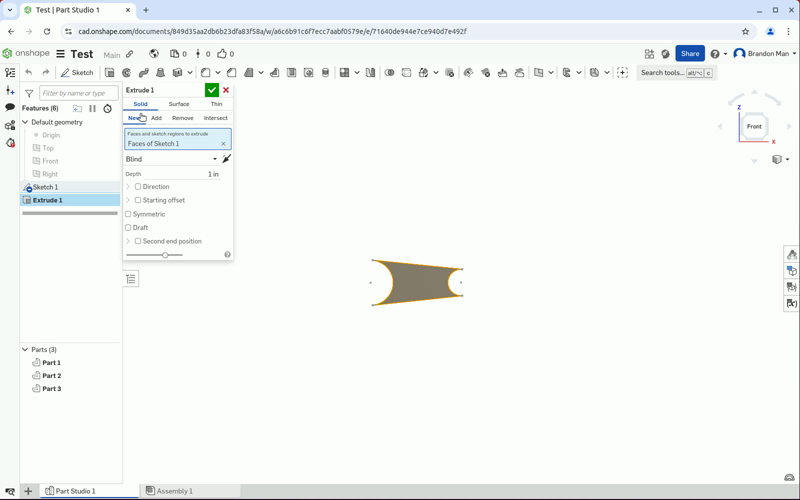
mouse_move(137, 120)
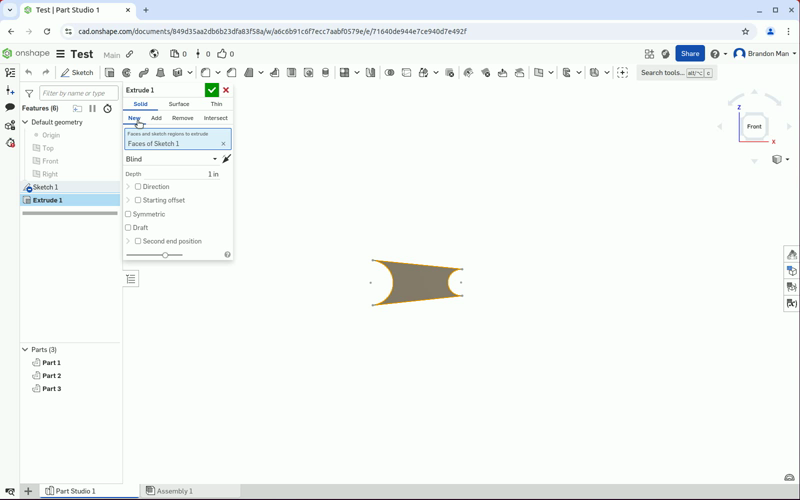
click(137, 120)
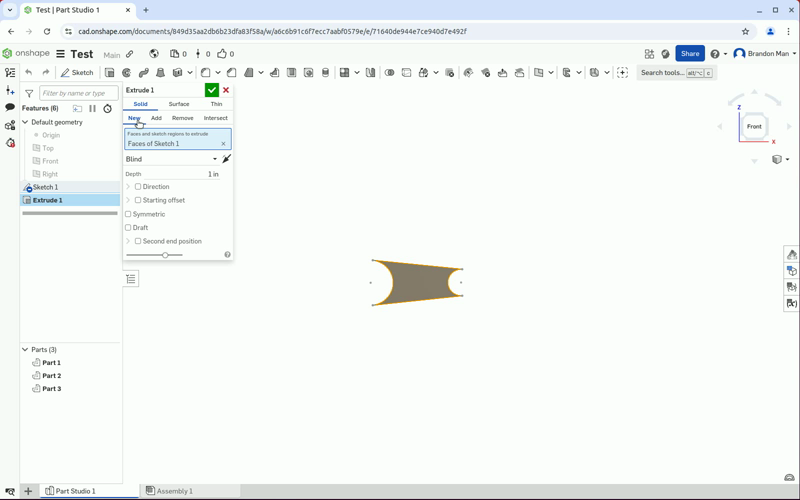
key(tab, 4)
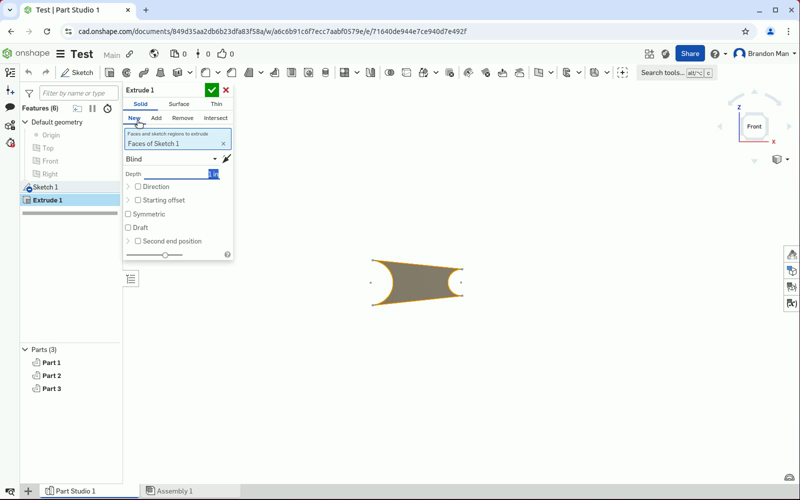
text(0.962)
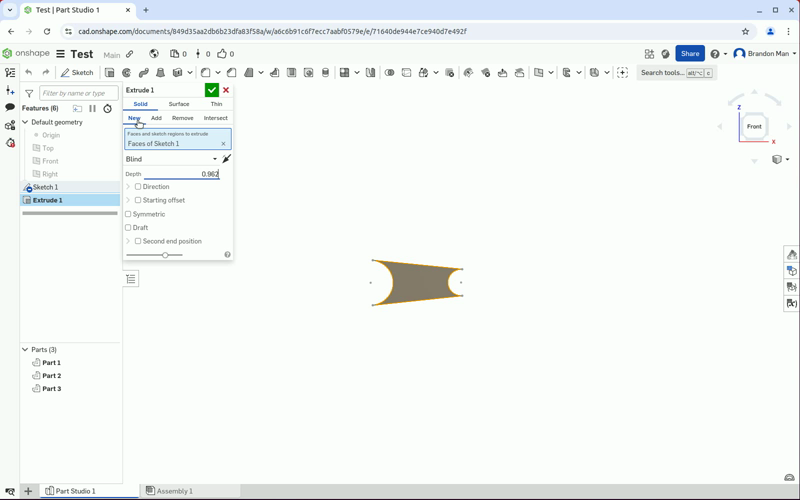
key(tab, 3)
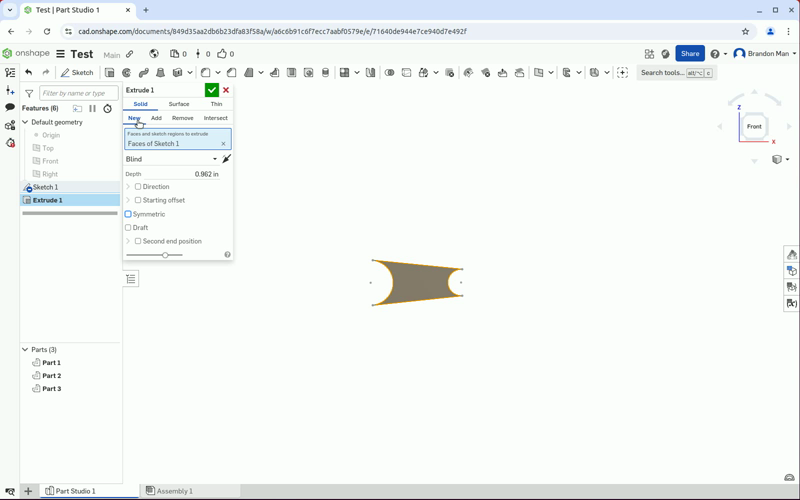
key(space)
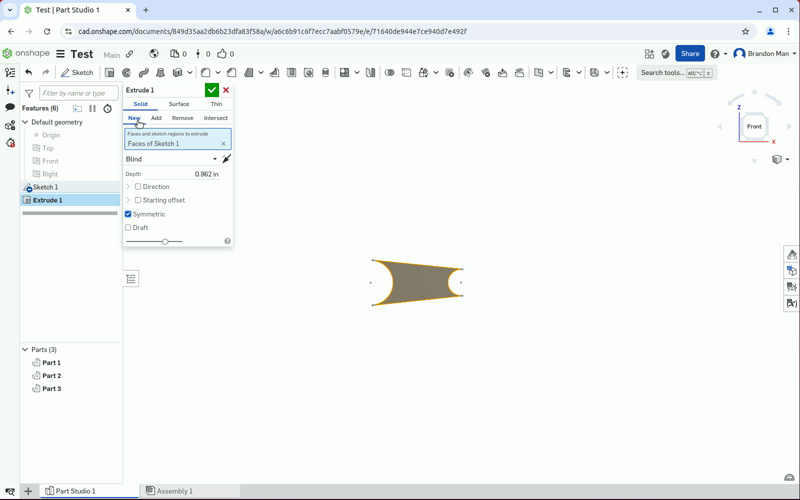
key(enter)
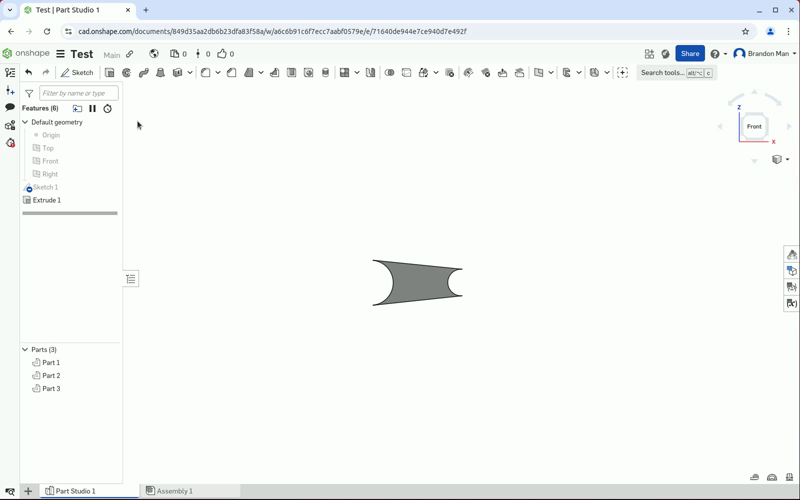
key(shift+h)
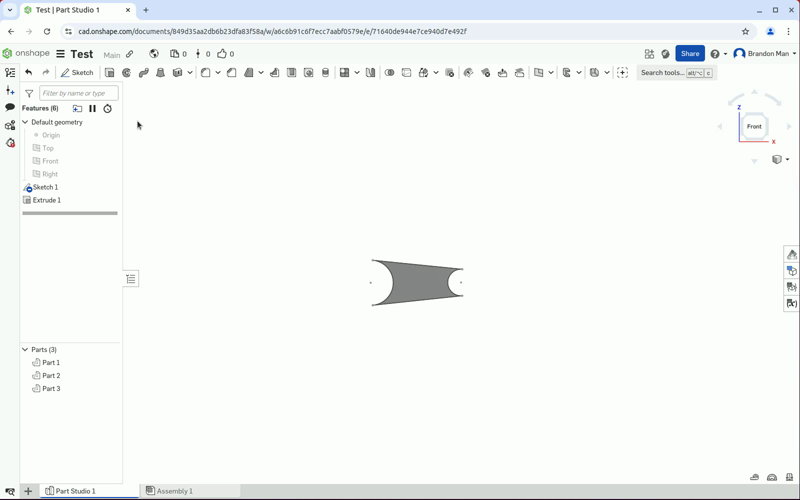
key(shift+h)
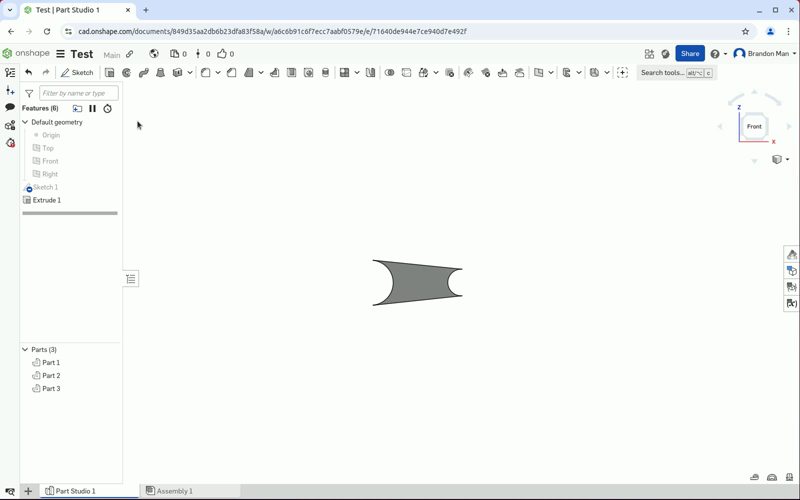
mouse_move(73, 189)
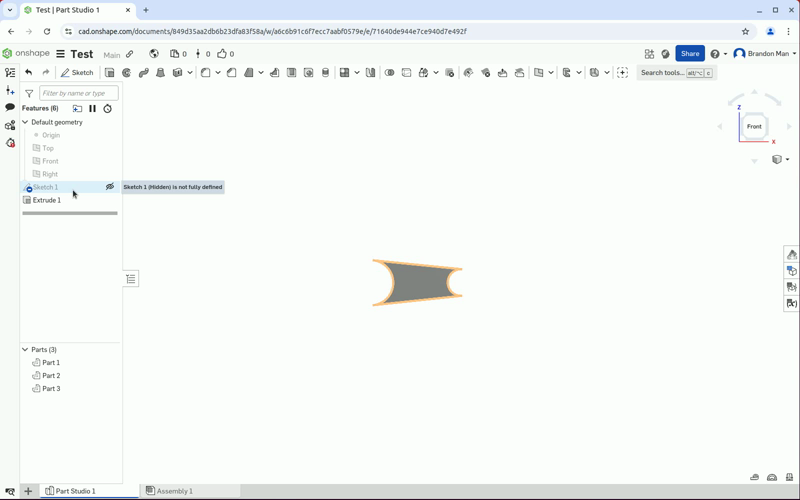
click(73, 189)
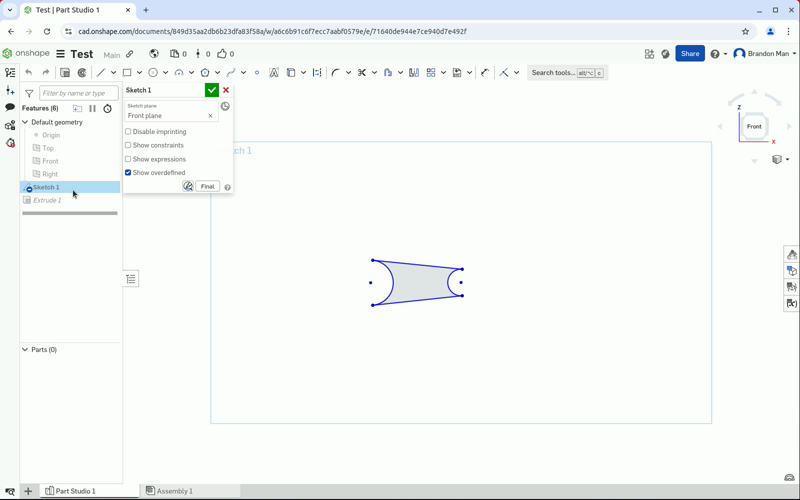
mouse_move(229, 92)
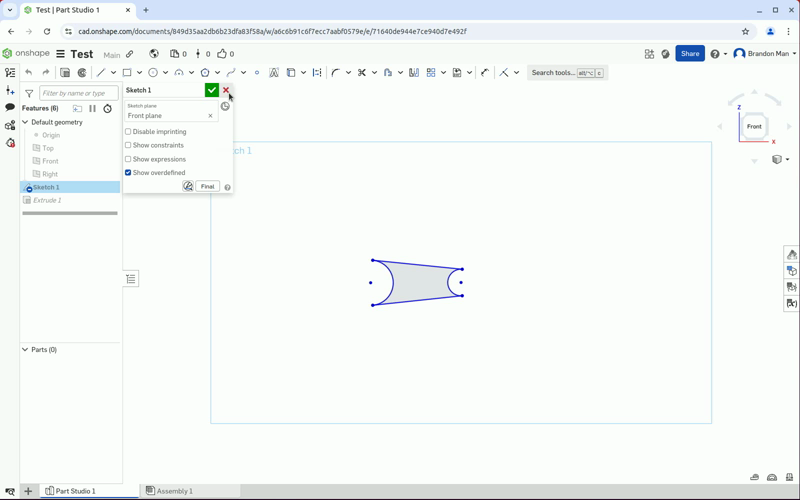
click(229, 92)
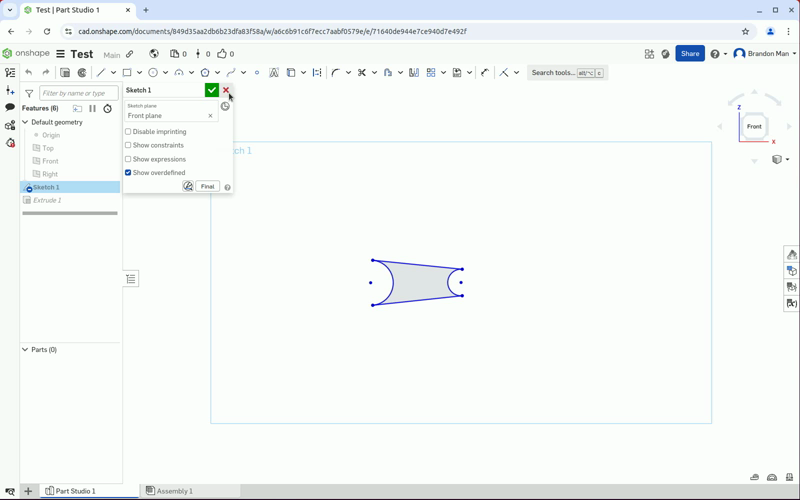
key(shift+s)
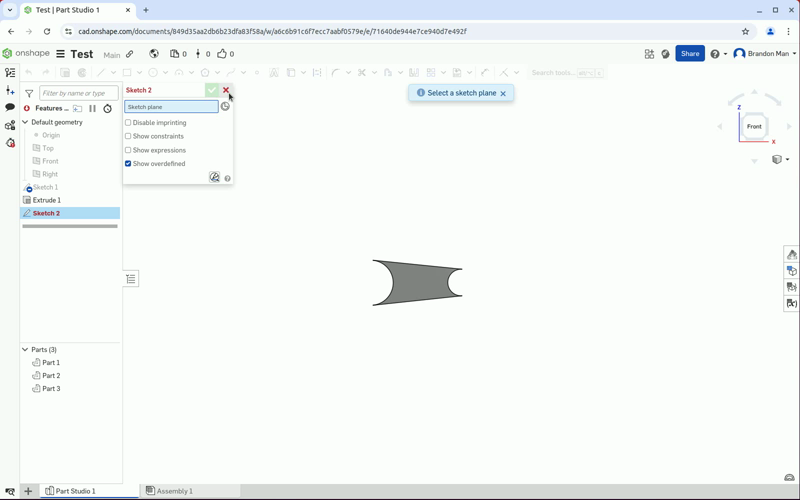
mouse_move(73, 163)
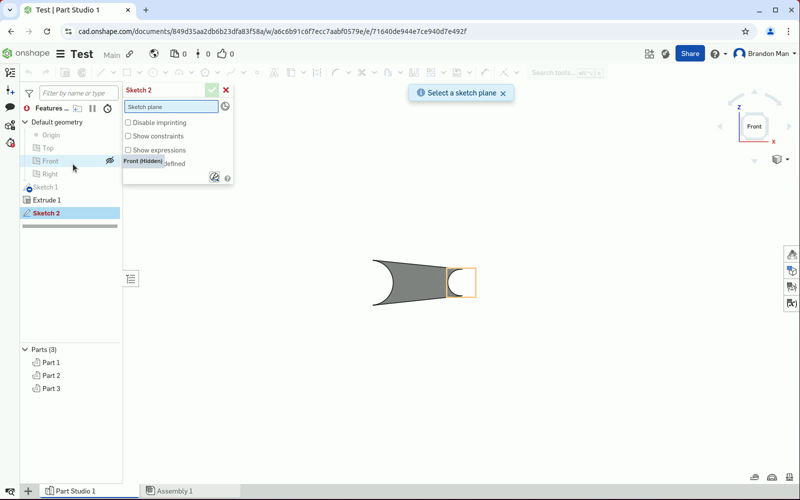
click(73, 163)
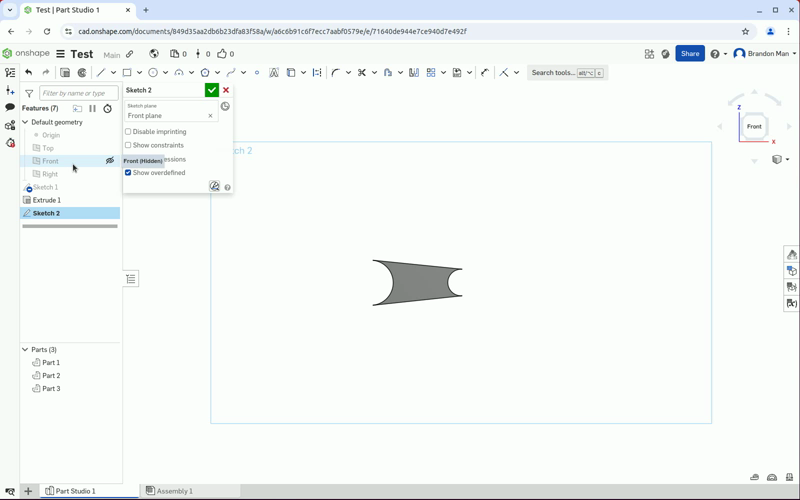
mouse_move(73, 352)
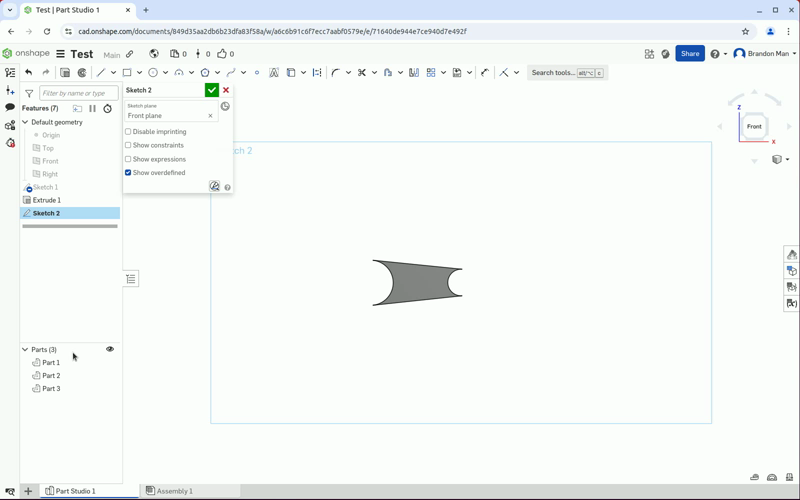
key(y)
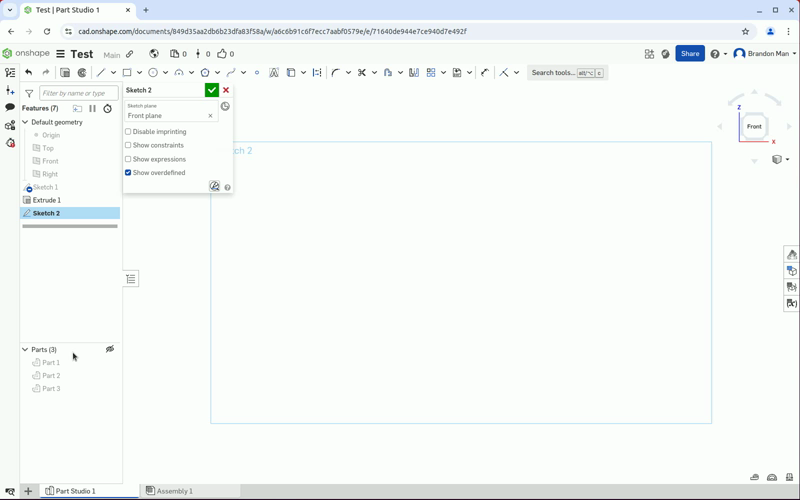
key(c)
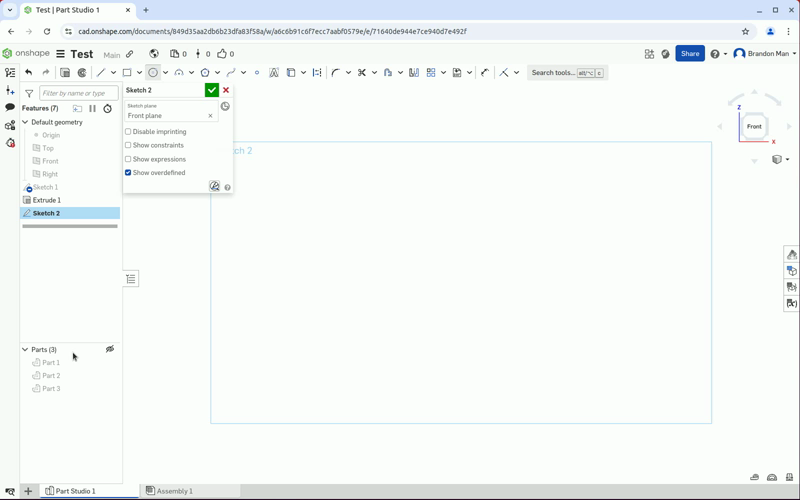
key_down(shift)
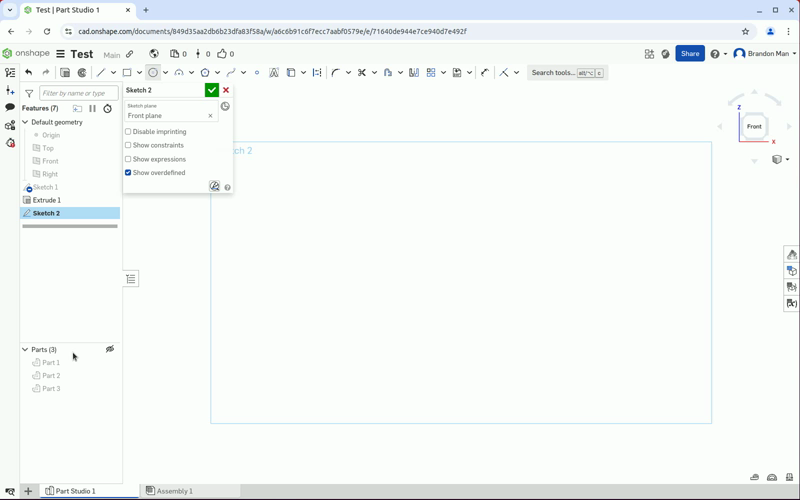
mouse_move(371, 282)
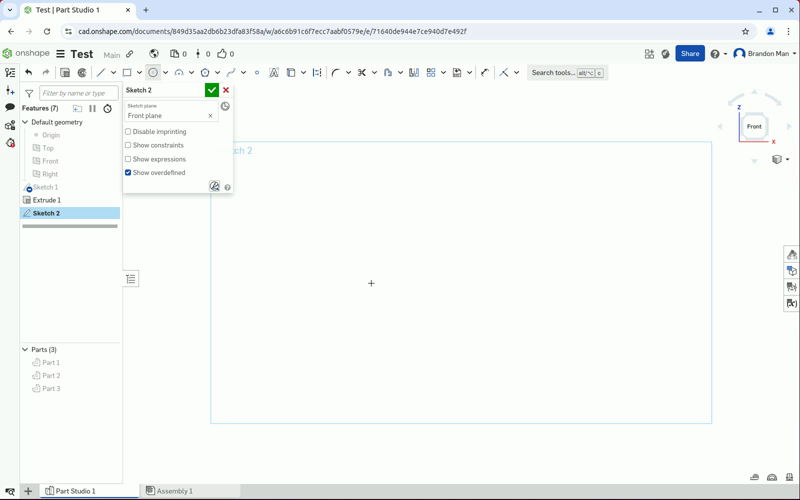
click(371, 282)
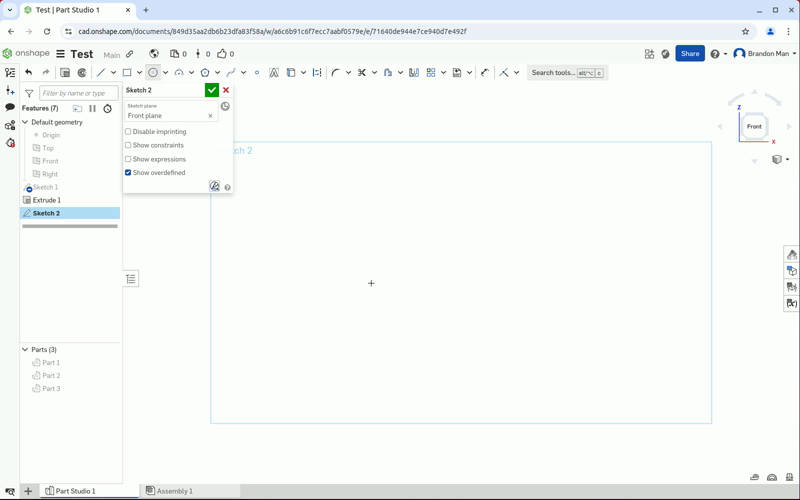
key_up(shift)
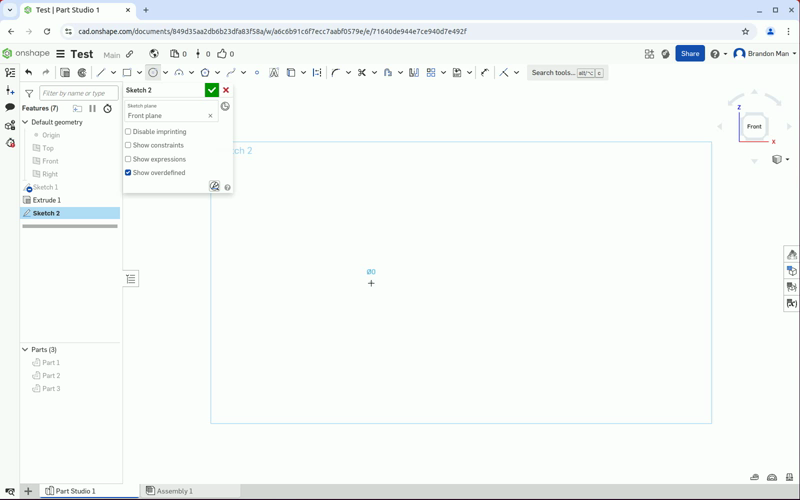
mouse_move(393, 282)
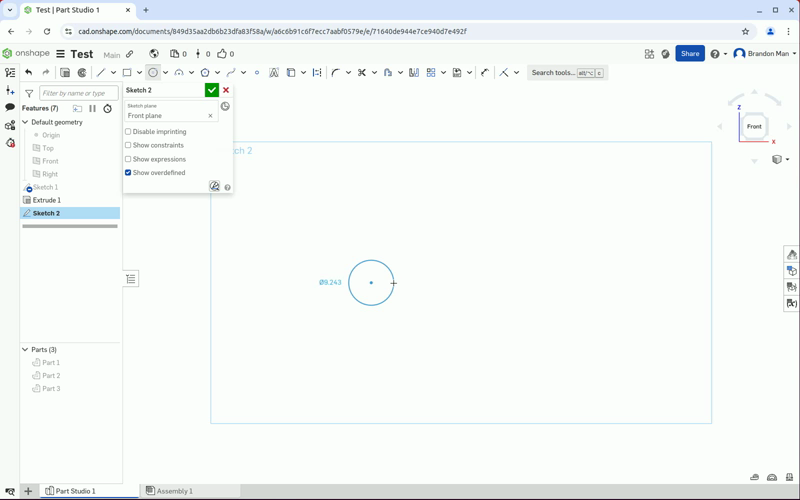
click(393, 282)
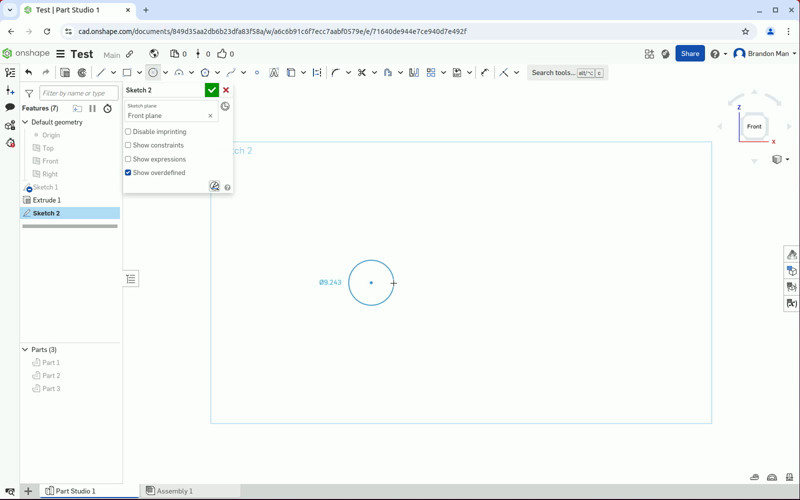
key(esc)
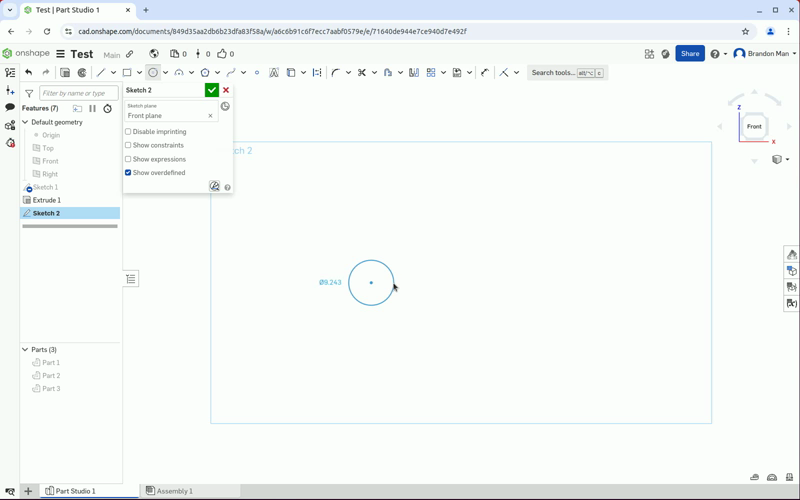
key(c)
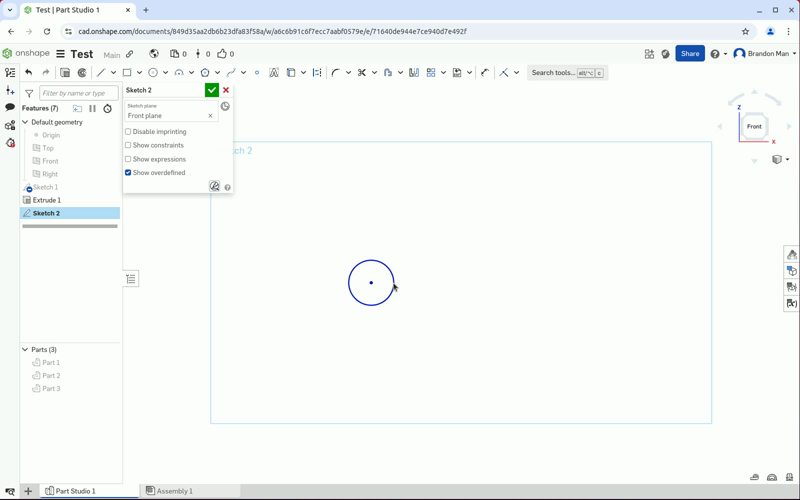
key_down(shift)
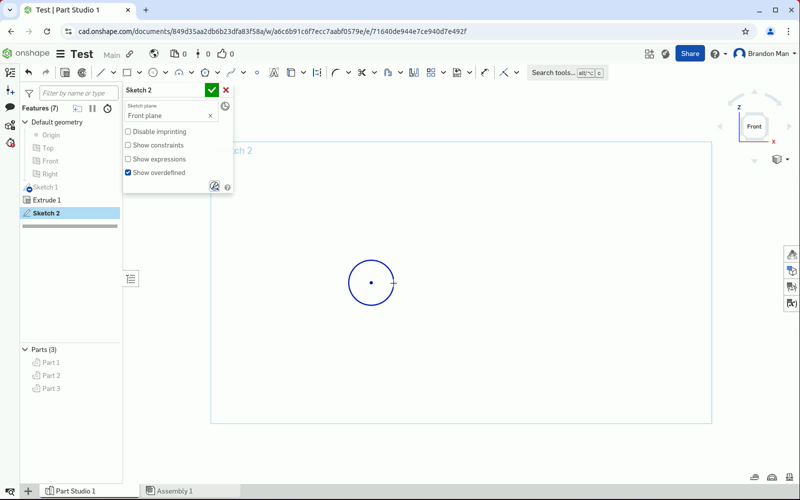
mouse_move(371, 282)
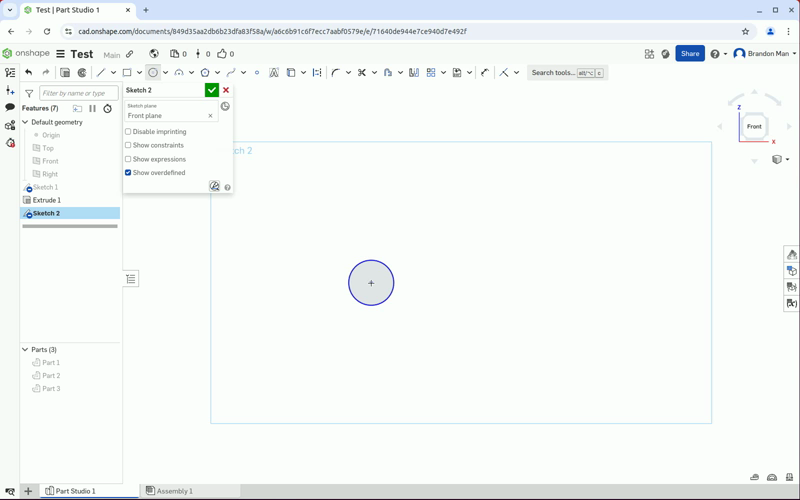
click(371, 282)
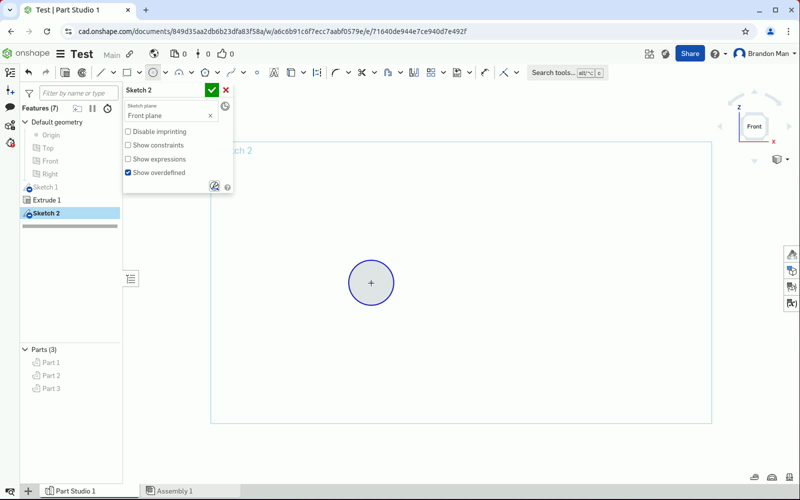
key_up(shift)
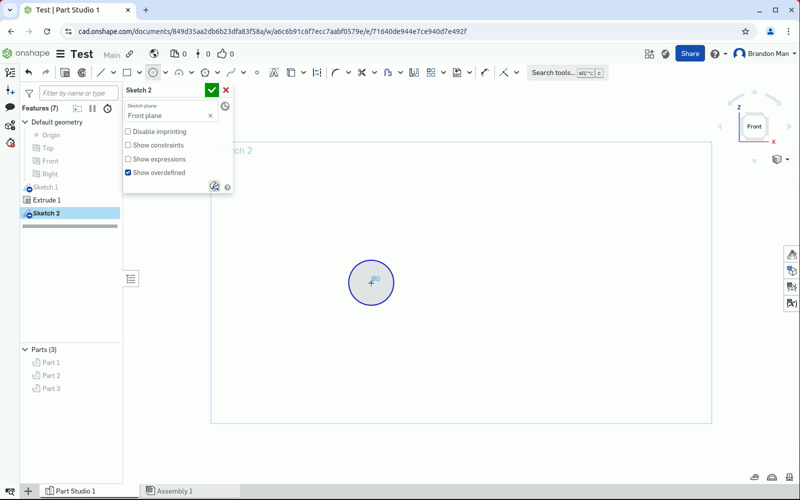
mouse_move(383, 282)
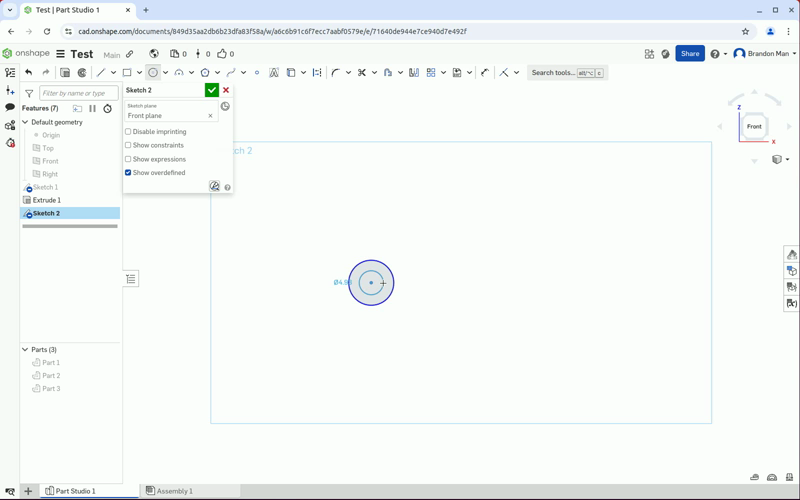
click(383, 282)
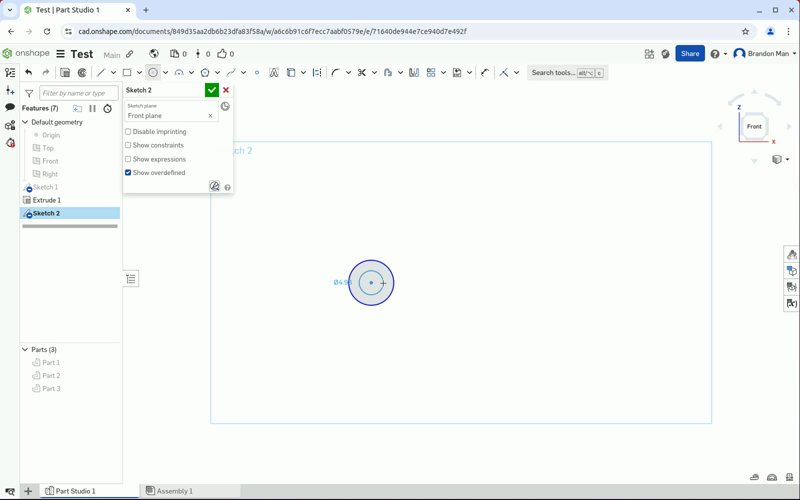
key(esc)
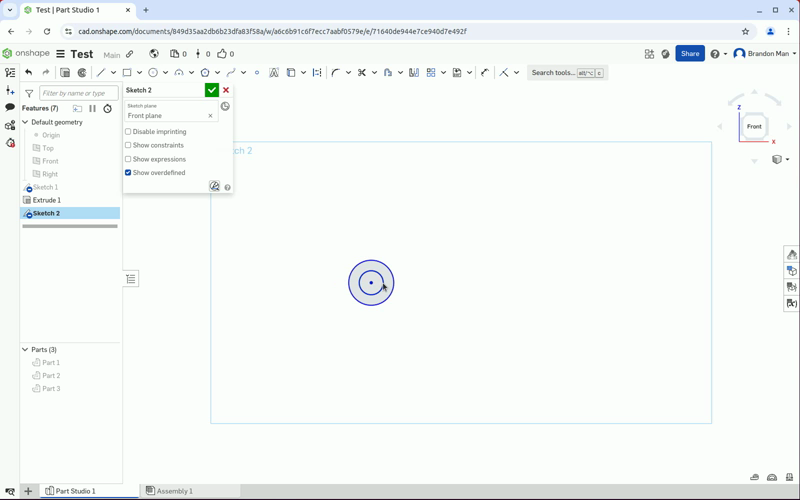
mouse_move(359, 295)
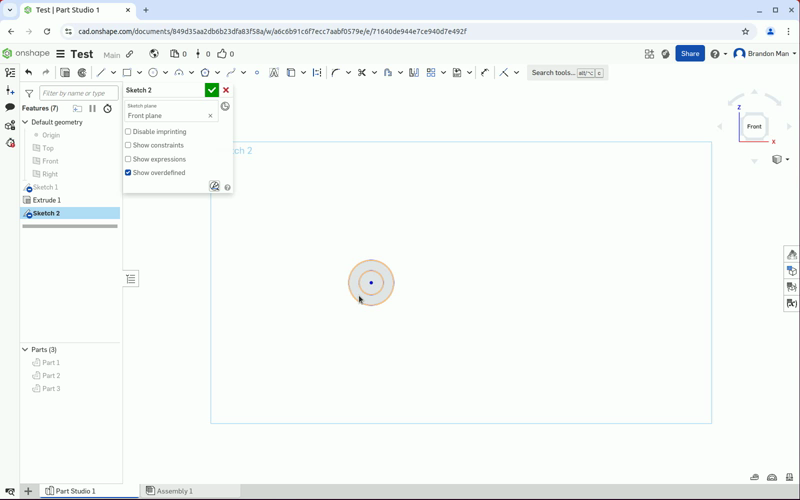
scroll(6)
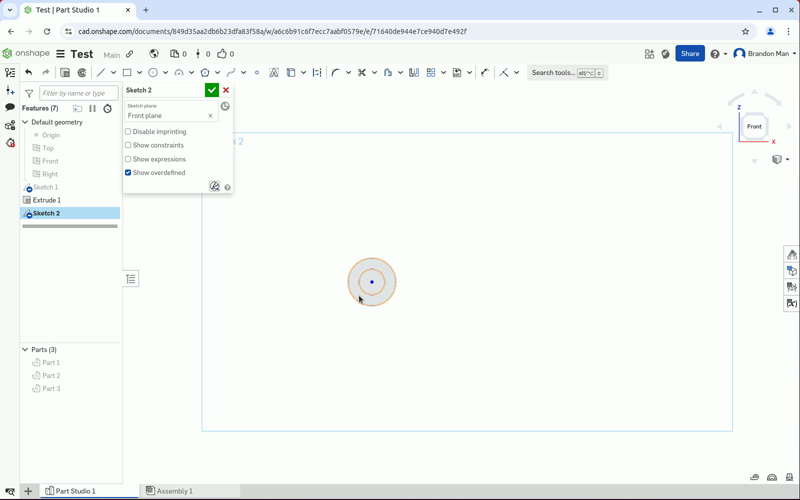
scroll(6)
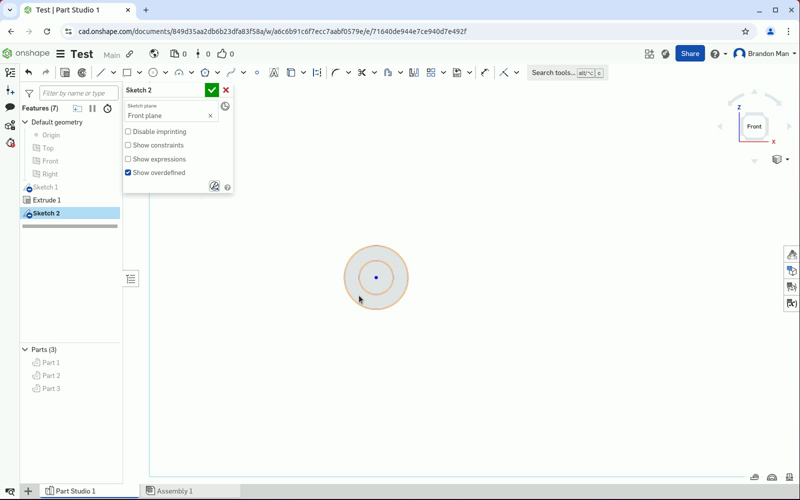
scroll(6)
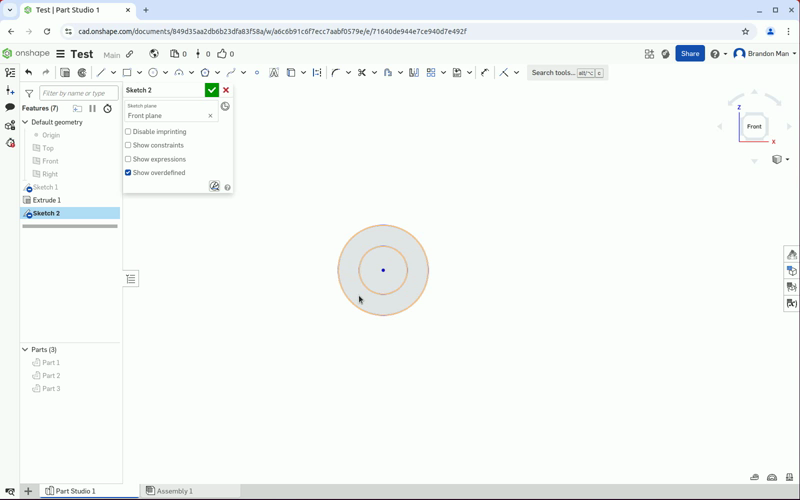
scroll(6)
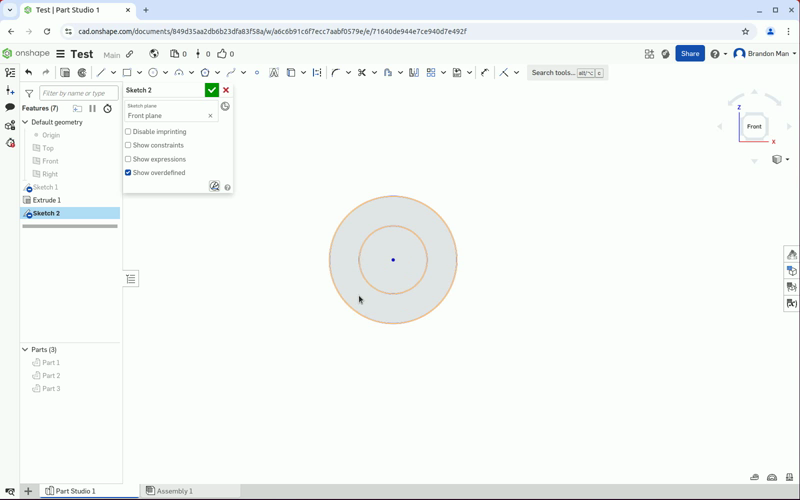
scroll(6)
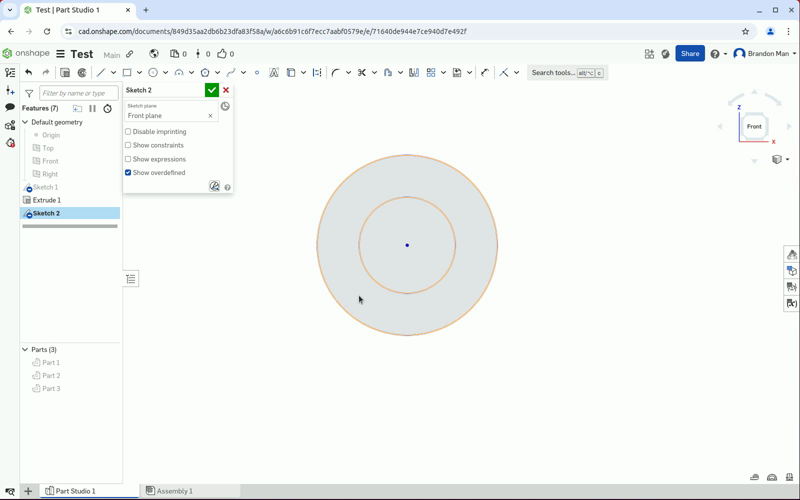
scroll(6)
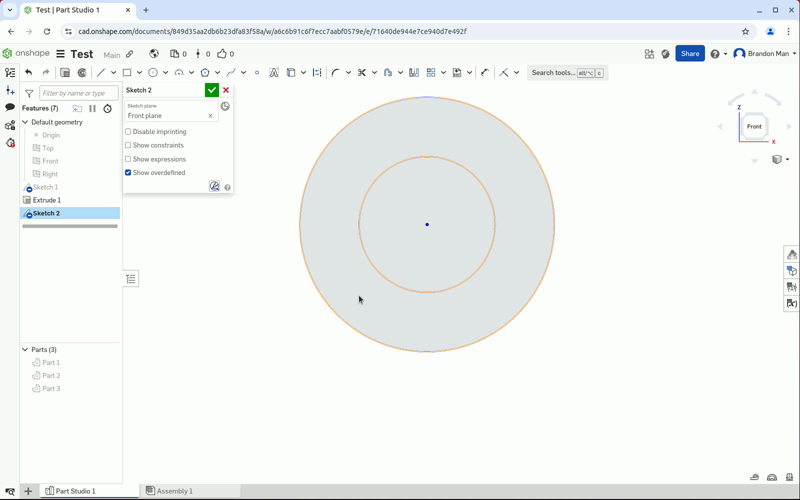
scroll(6)
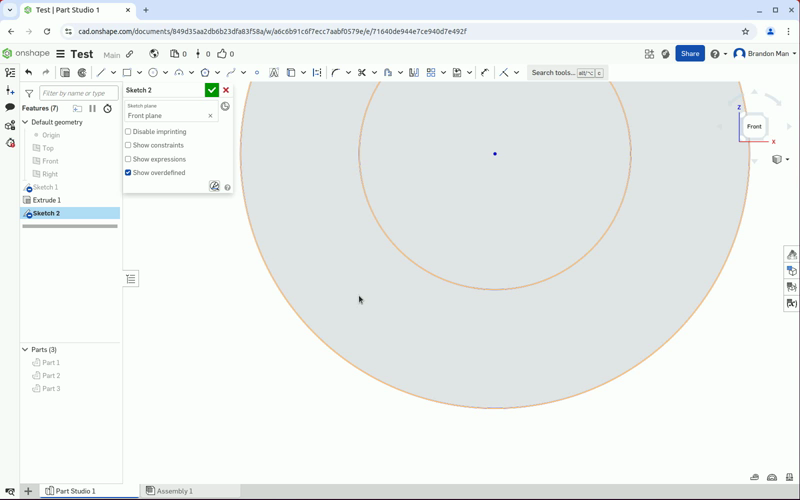
click(359, 295)
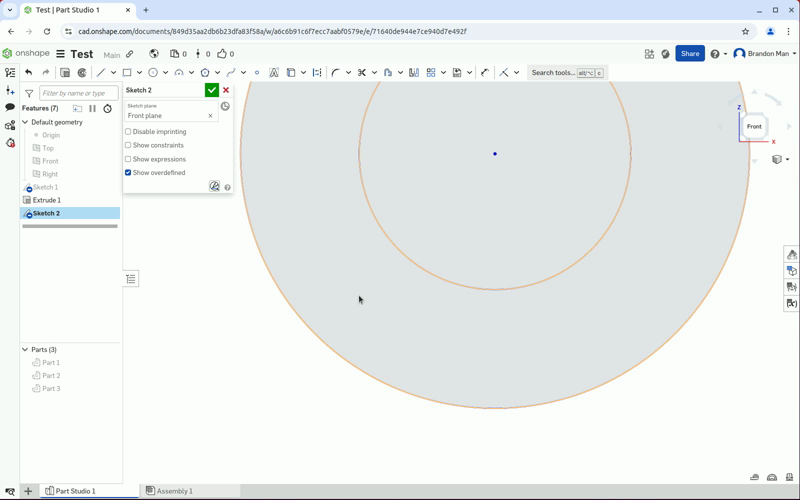
scroll(-6)
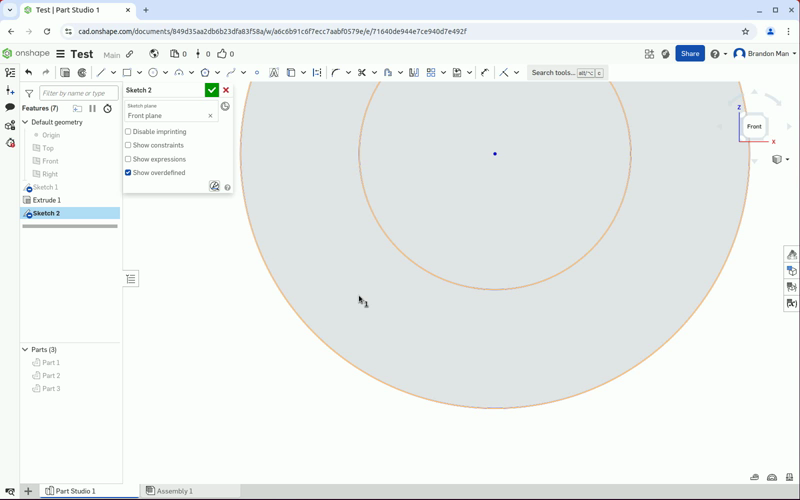
scroll(-6)
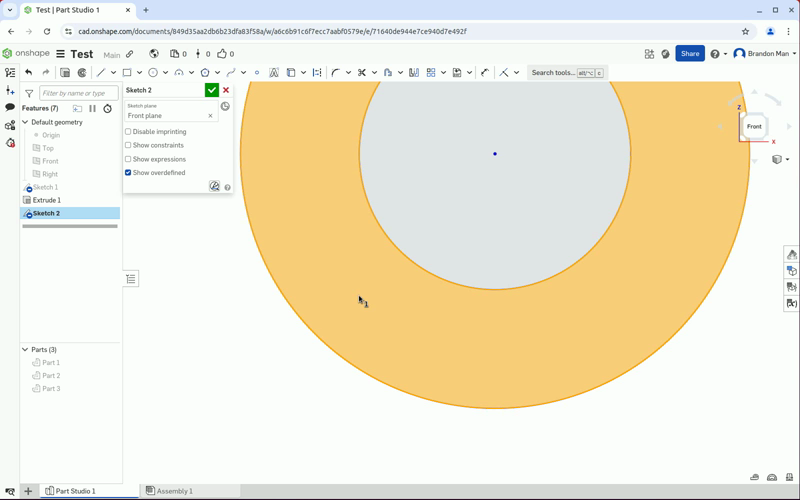
scroll(-6)
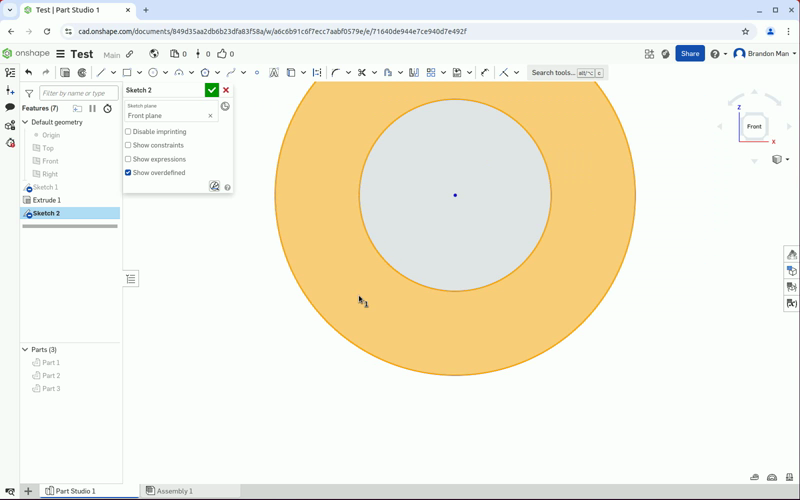
scroll(-6)
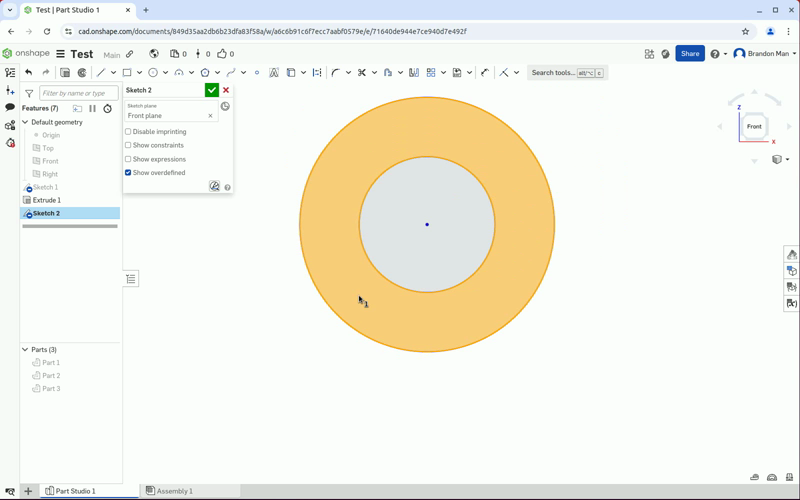
scroll(-6)
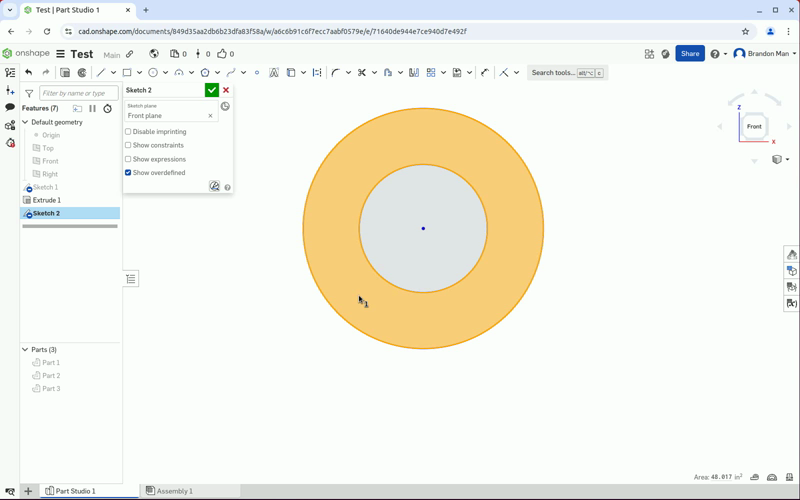
scroll(-6)
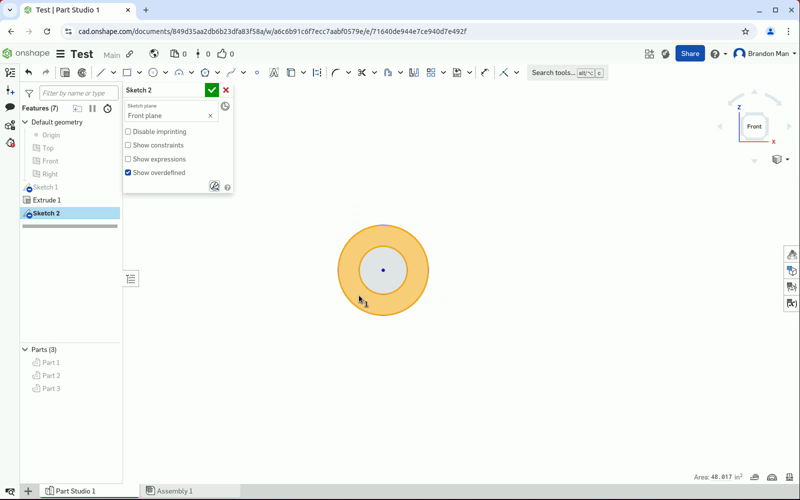
scroll(-6)
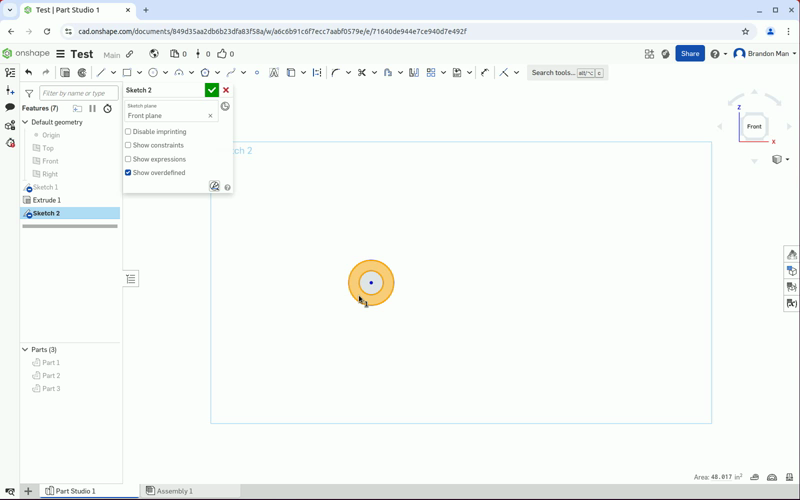
mouse_move(73, 352)
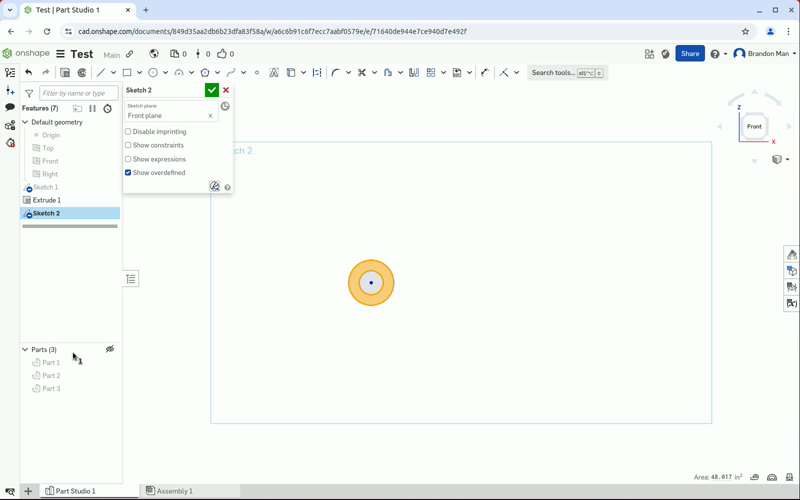
key(shift+y)
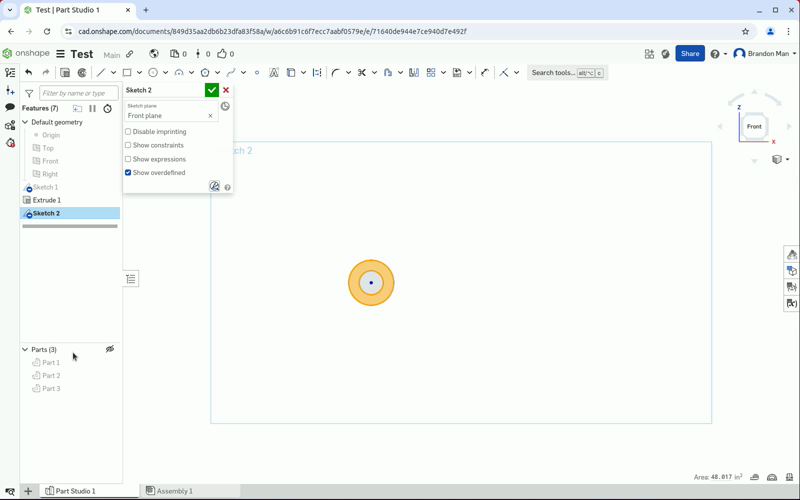
key(shift+e)
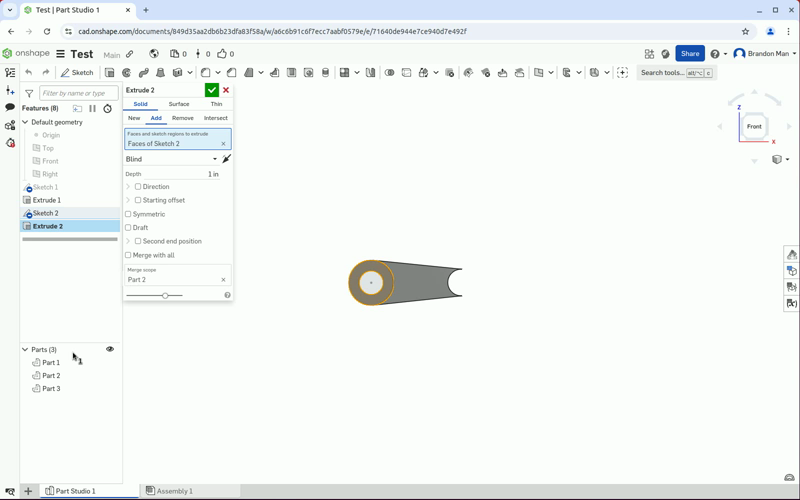
mouse_move(143, 106)
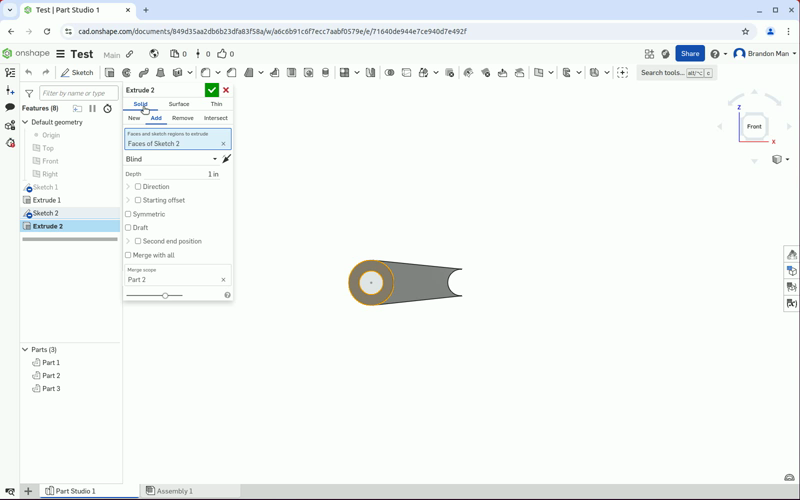
click(143, 106)
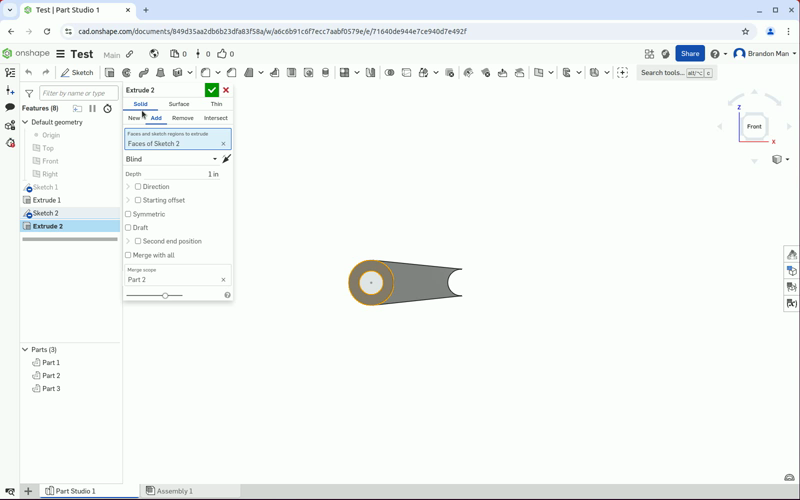
mouse_move(137, 120)
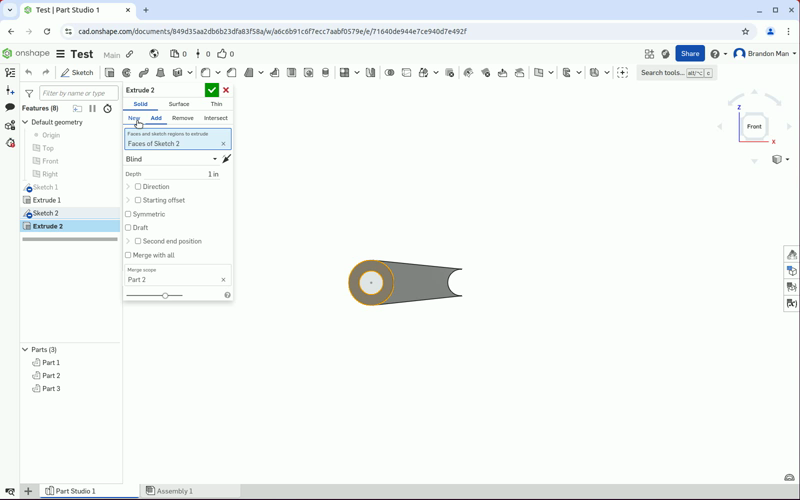
click(137, 120)
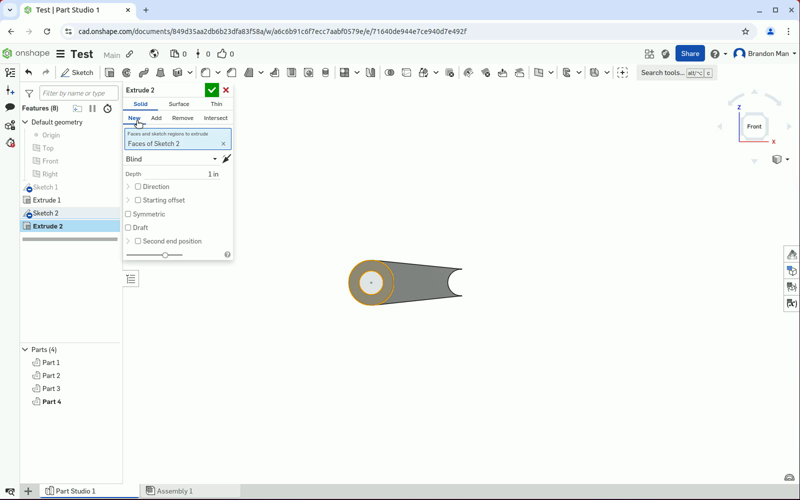
key(tab, 4)
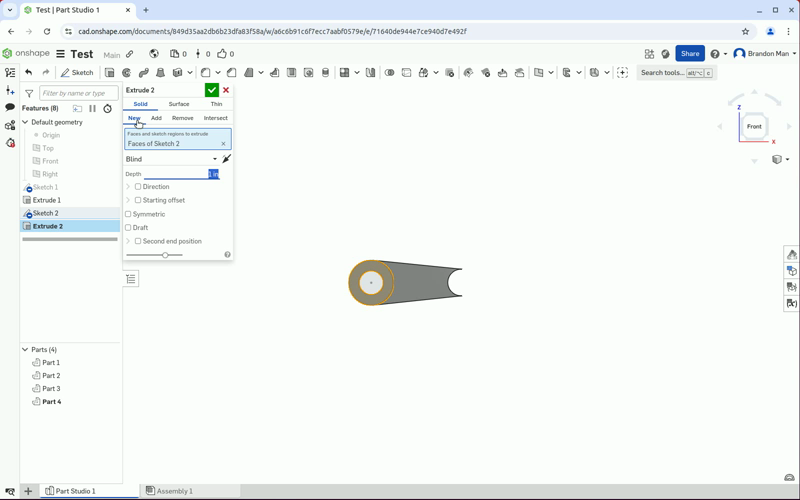
text(2.408)
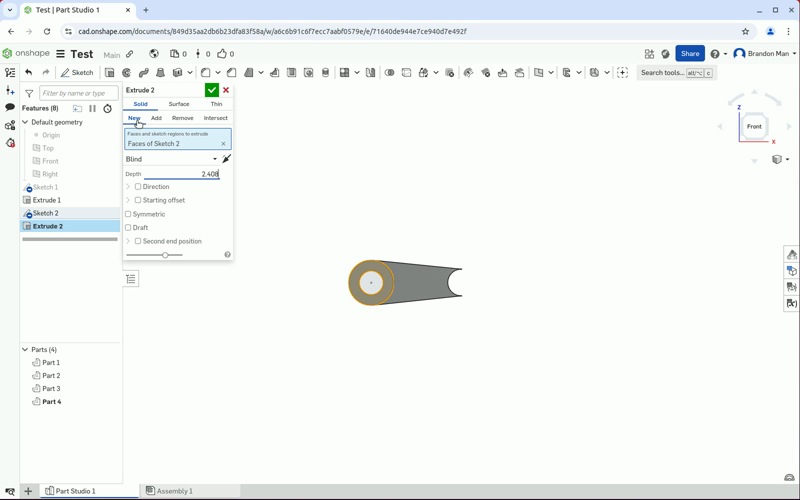
key(tab, 3)
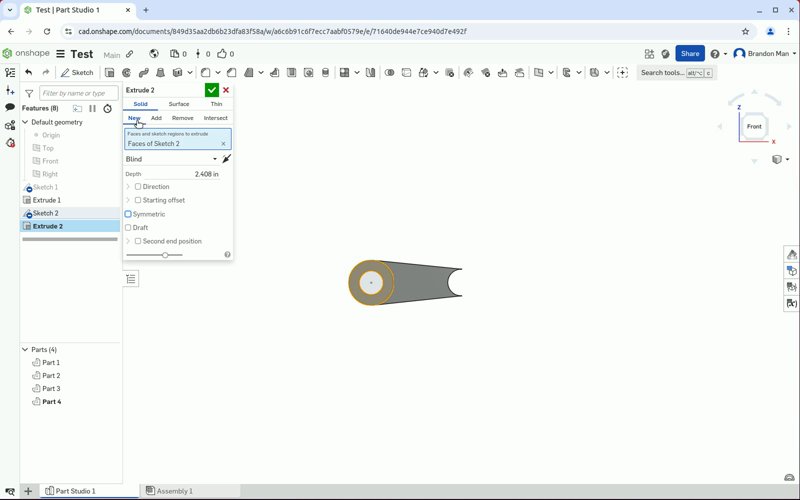
key(space)
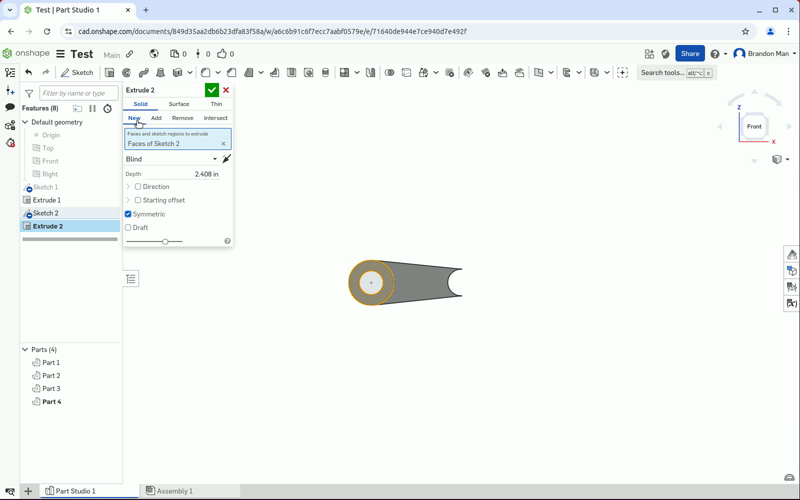
key(enter)
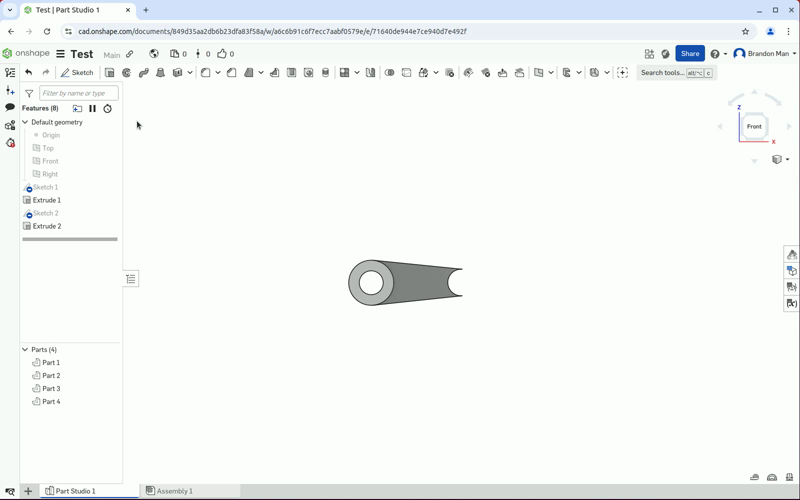
key(shift+h)
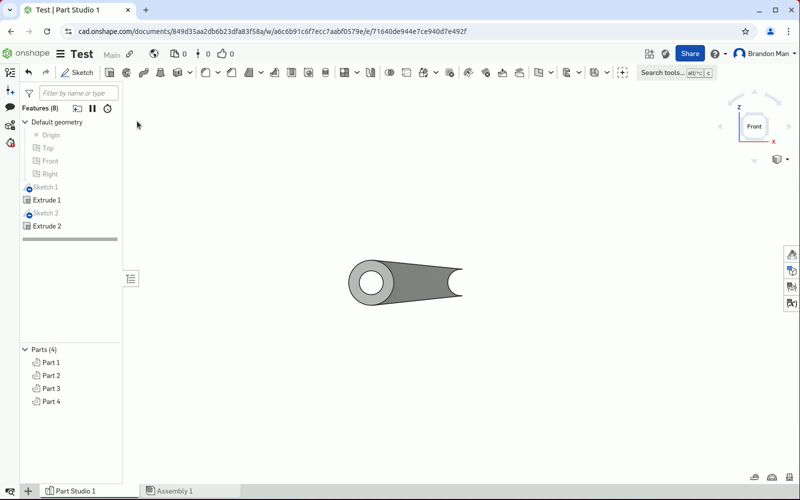
key(shift+h)
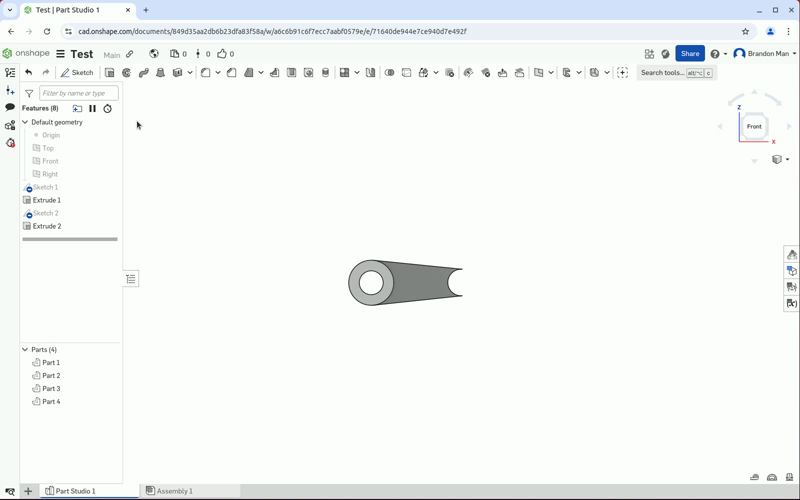
mouse_move(73, 189)
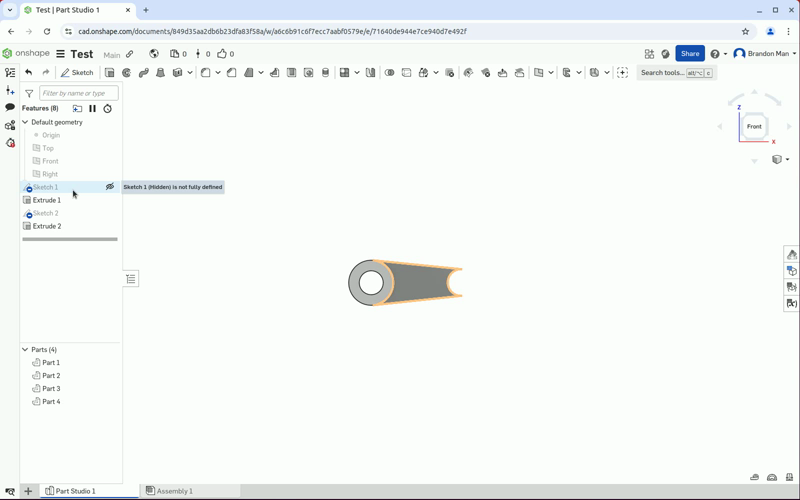
click(73, 189)
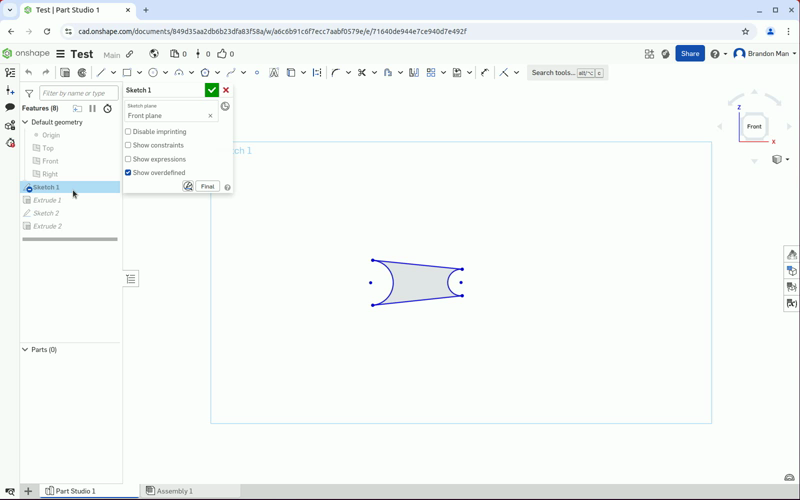
mouse_move(229, 92)
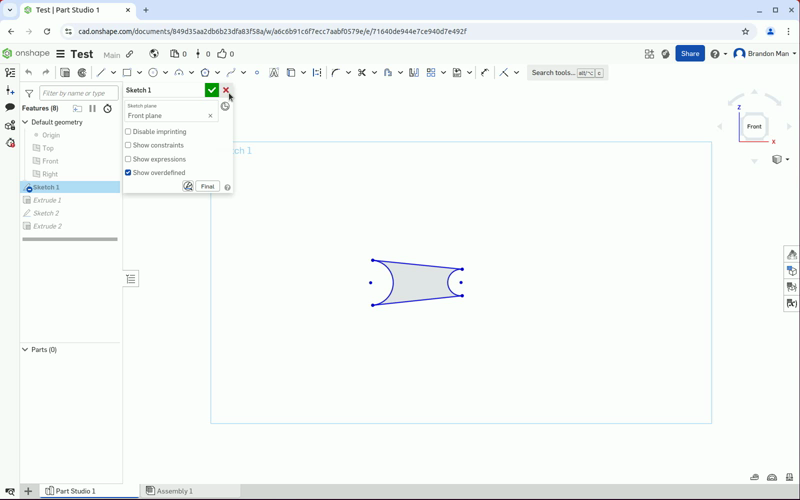
click(229, 92)
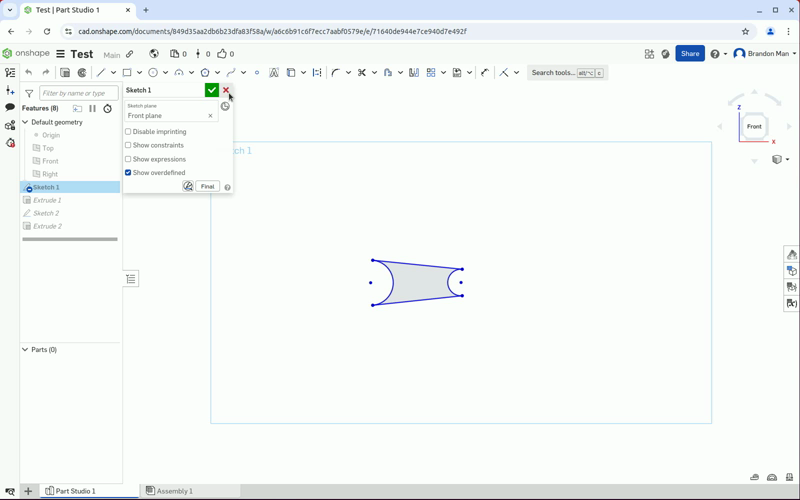
key(shift+s)
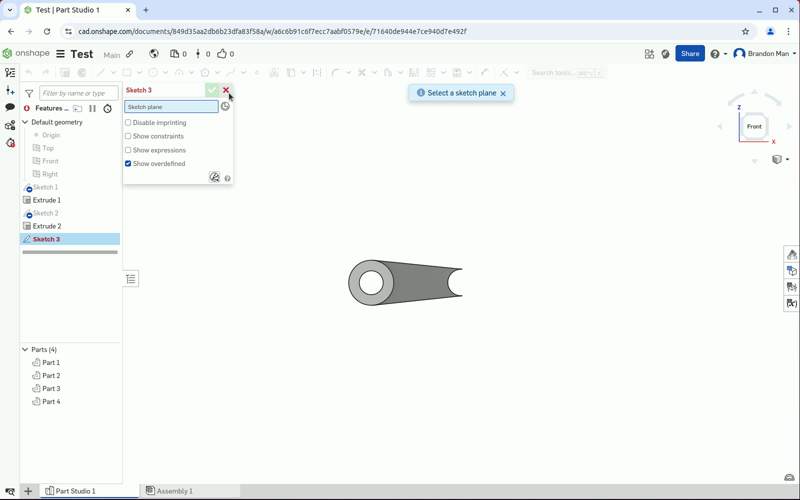
mouse_move(73, 163)
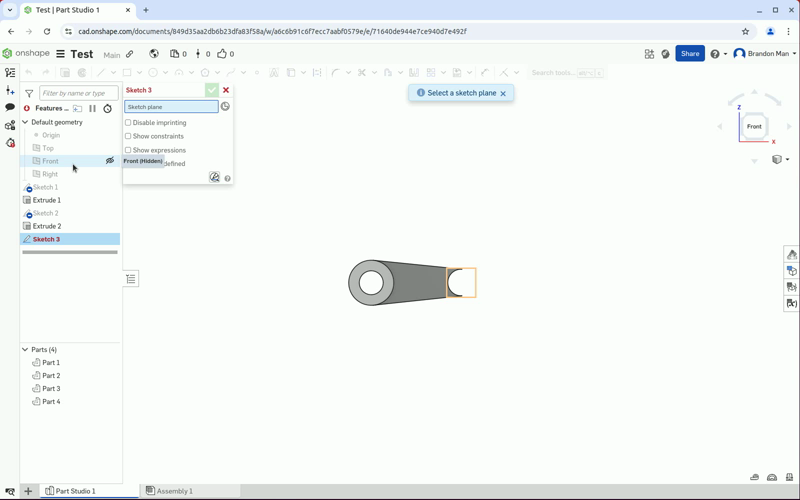
click(73, 163)
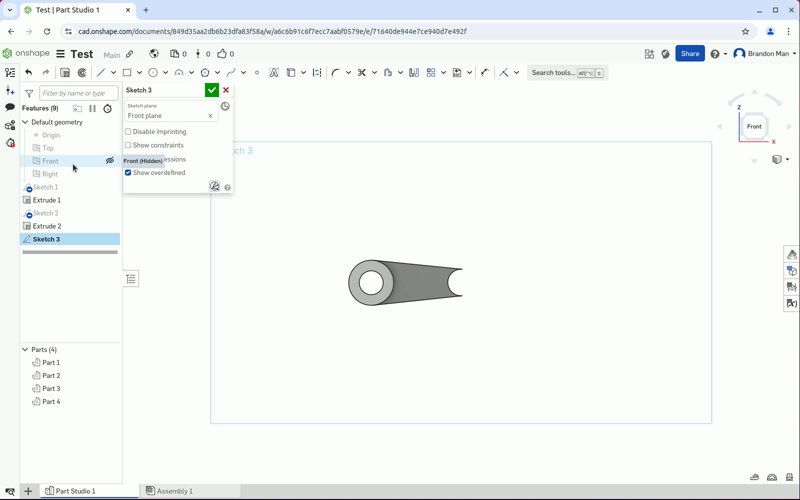
mouse_move(73, 352)
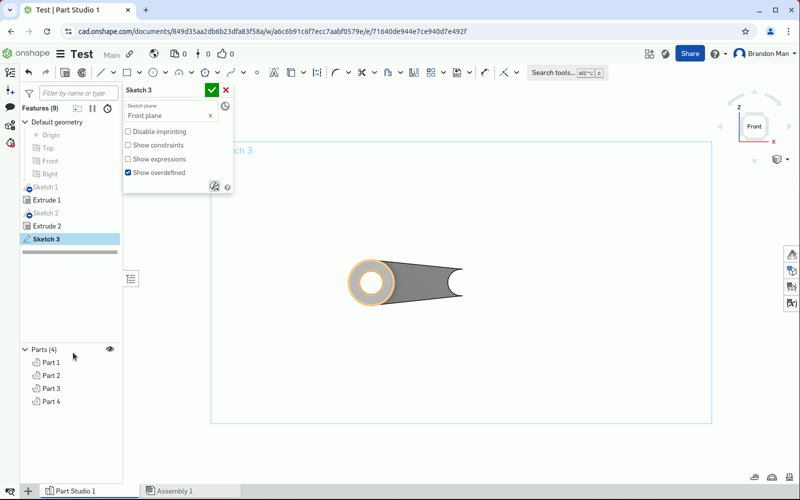
key(y)
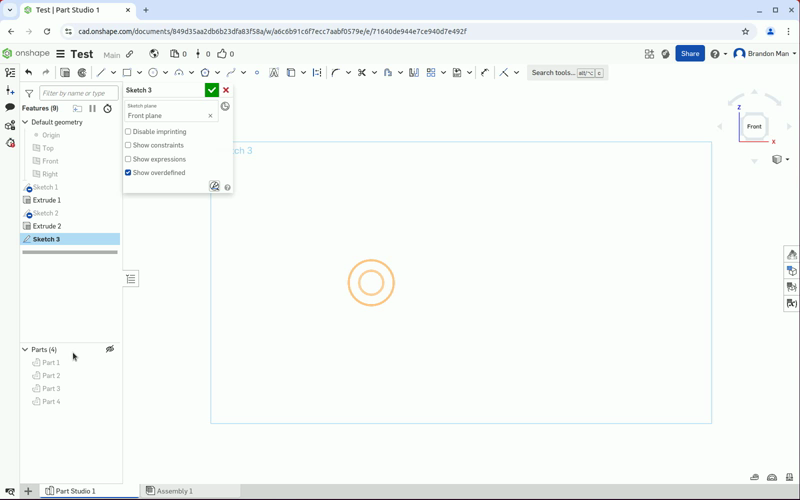
key(c)
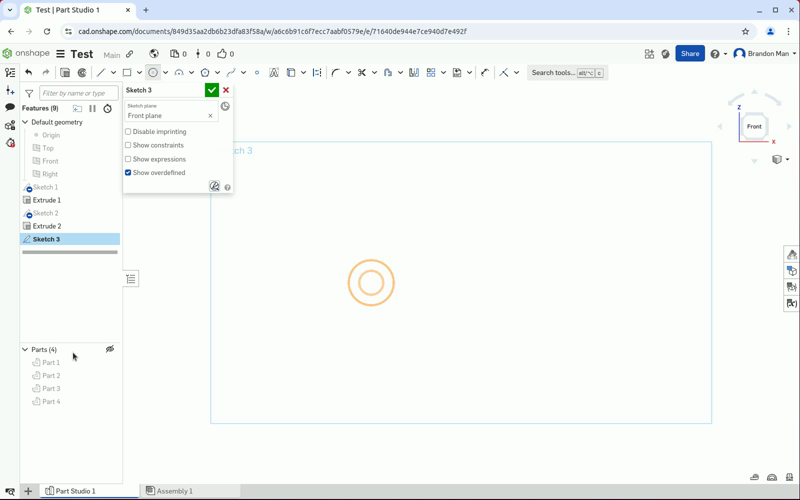
key_down(shift)
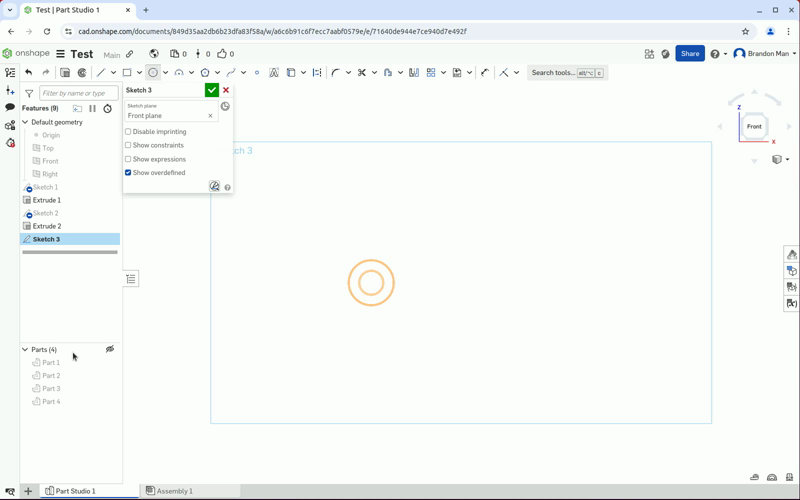
mouse_move(460, 282)
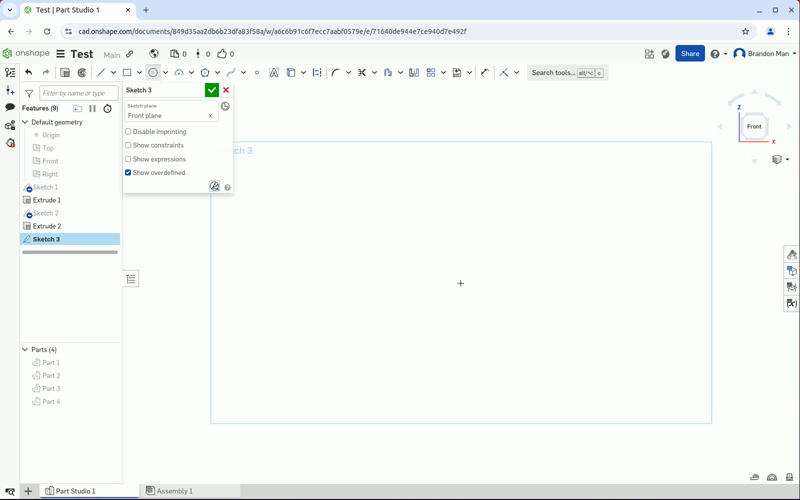
click(460, 282)
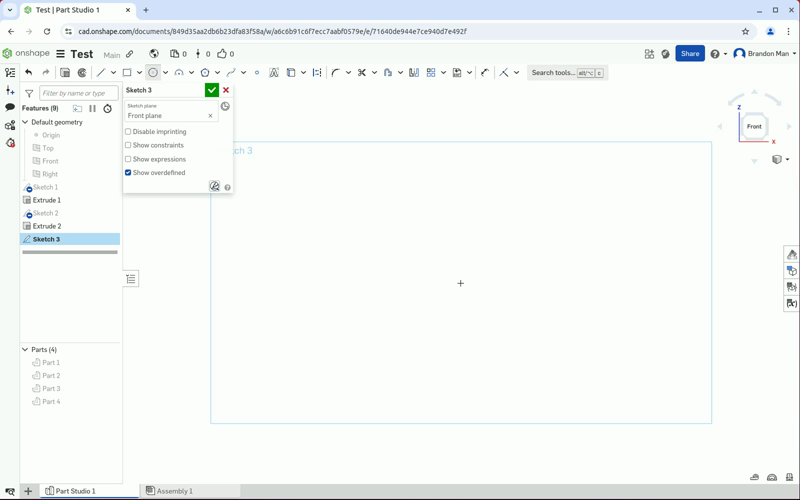
key_up(shift)
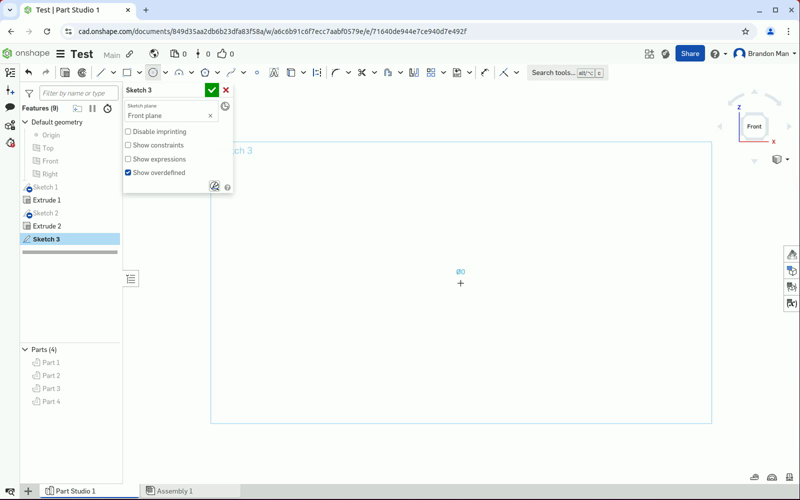
mouse_move(474, 282)
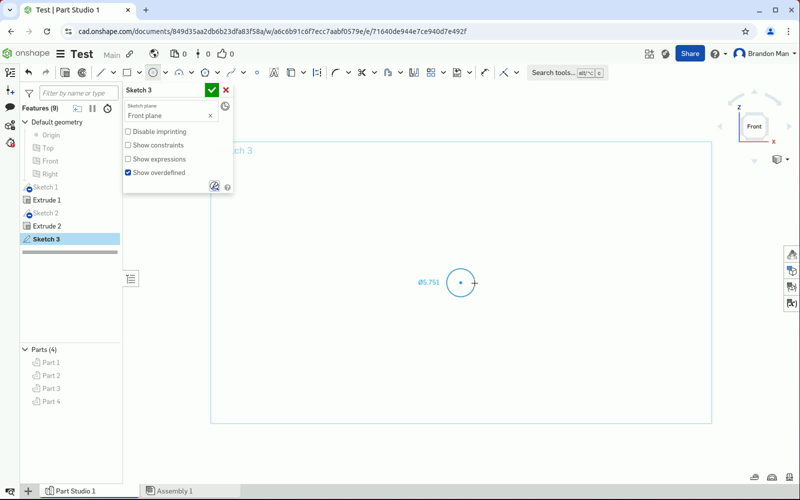
click(474, 282)
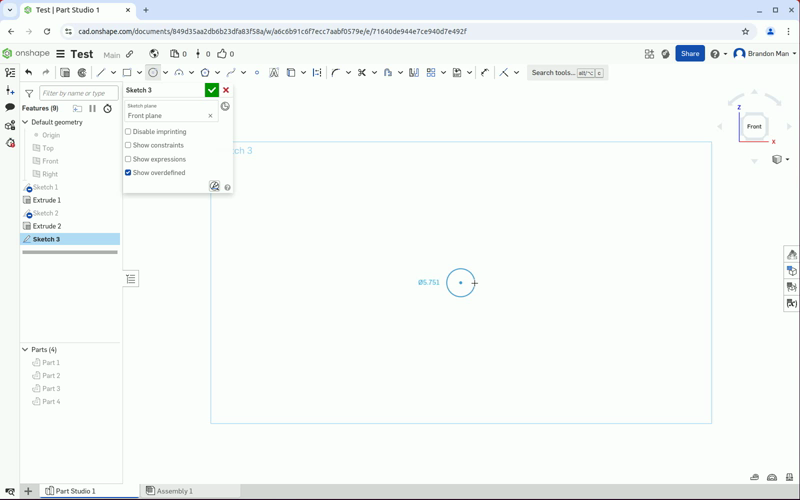
key(esc)
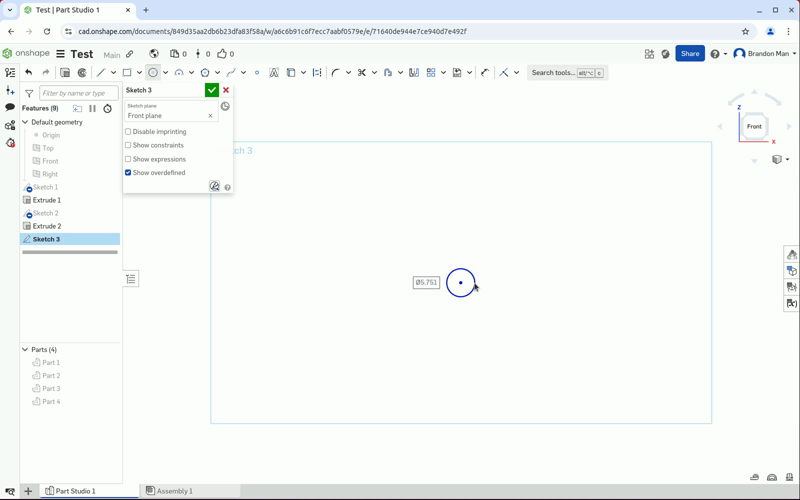
key(c)
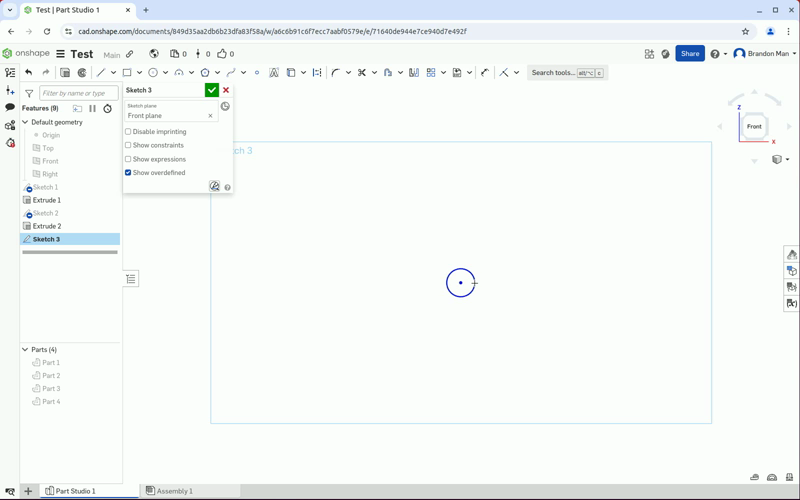
key_down(shift)
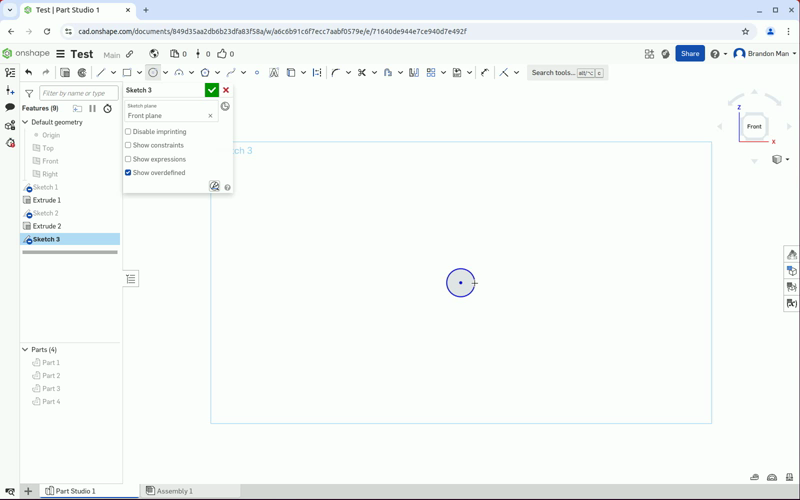
mouse_move(460, 282)
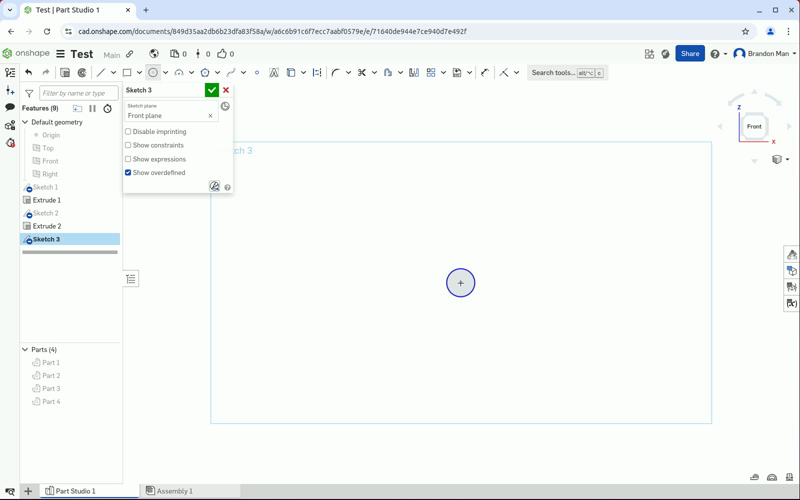
click(460, 282)
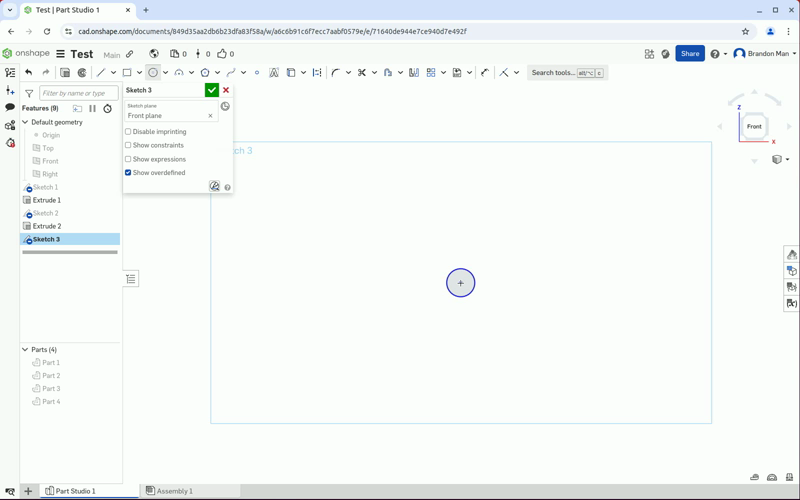
key_up(shift)
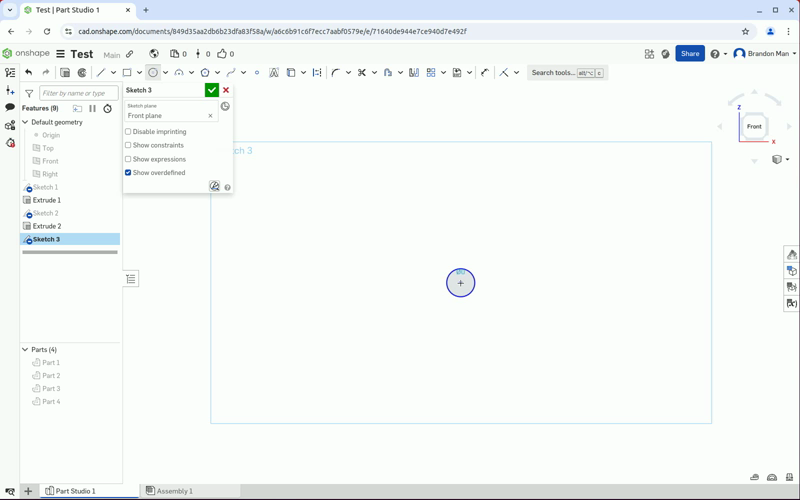
mouse_move(467, 282)
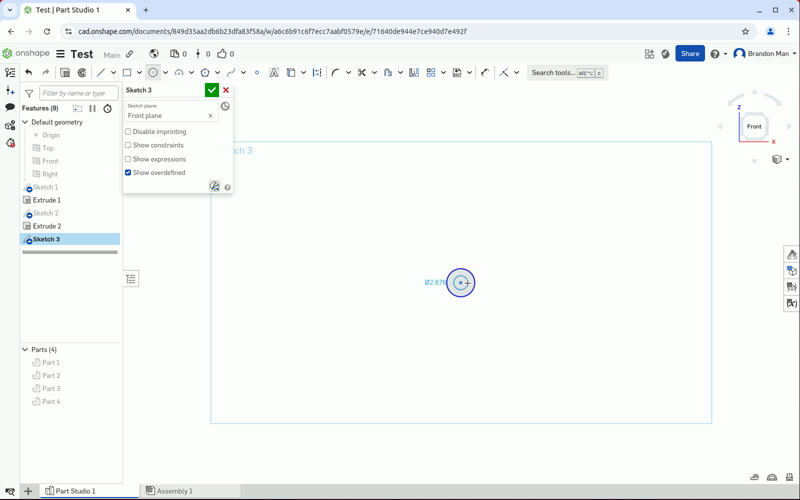
click(467, 282)
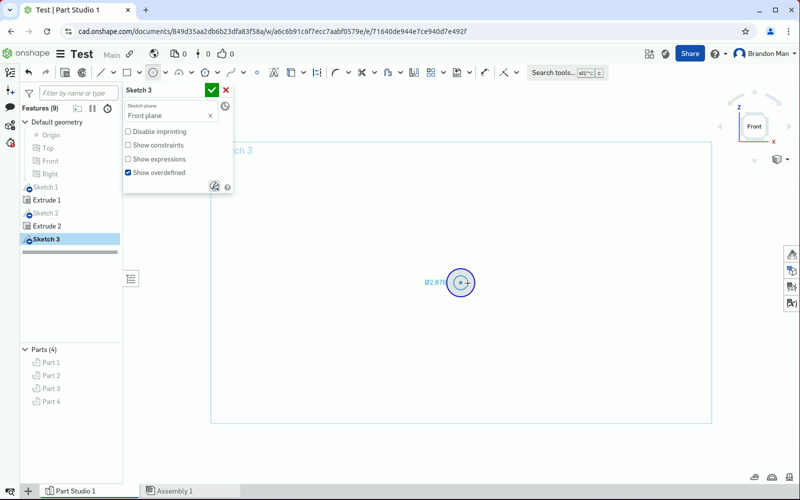
key(esc)
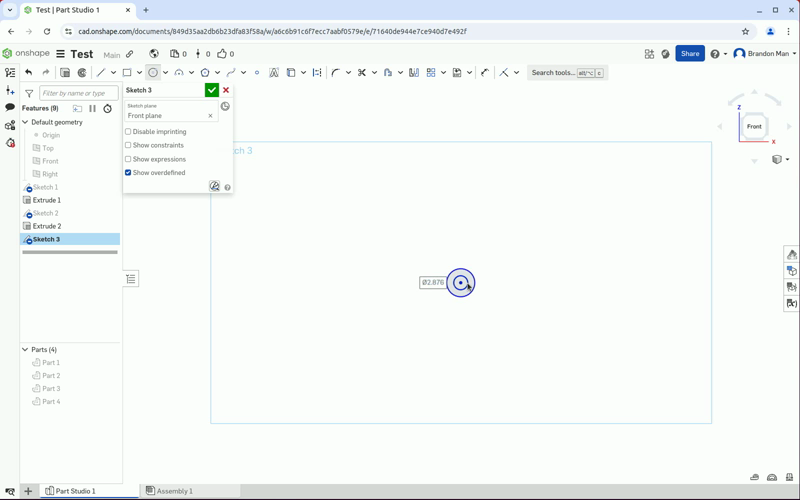
mouse_move(450, 282)
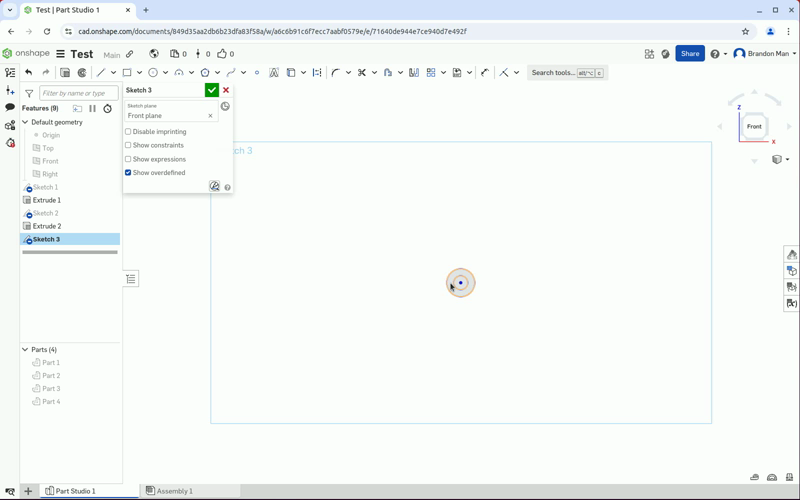
scroll(6)
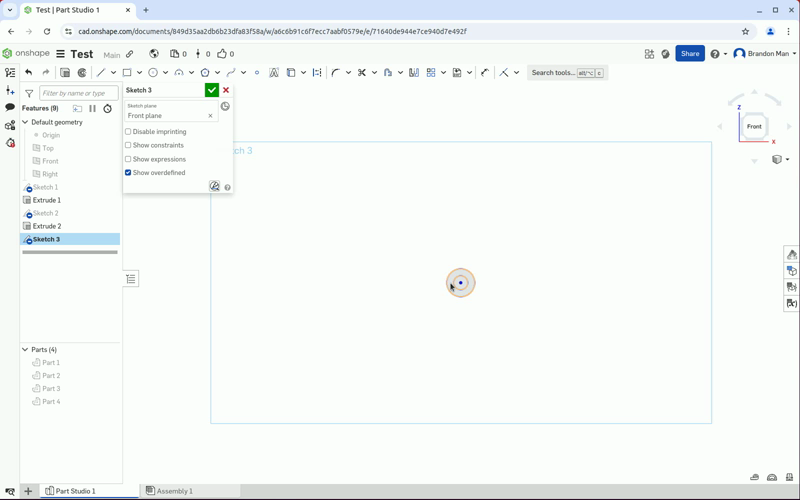
scroll(6)
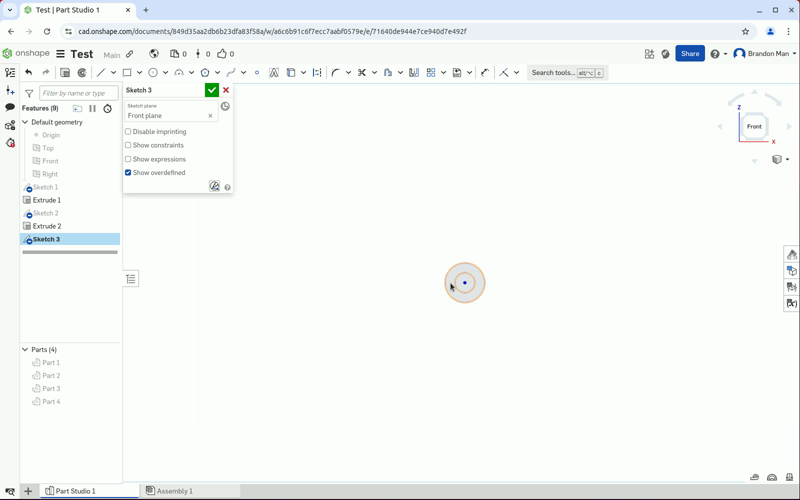
scroll(6)
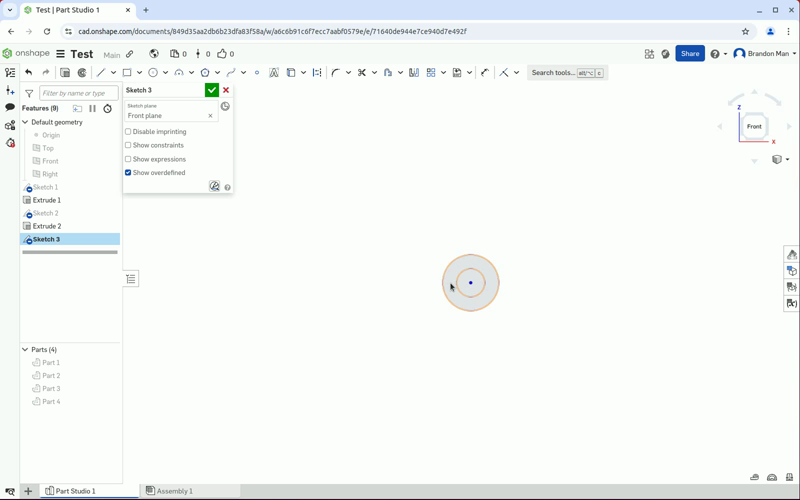
scroll(6)
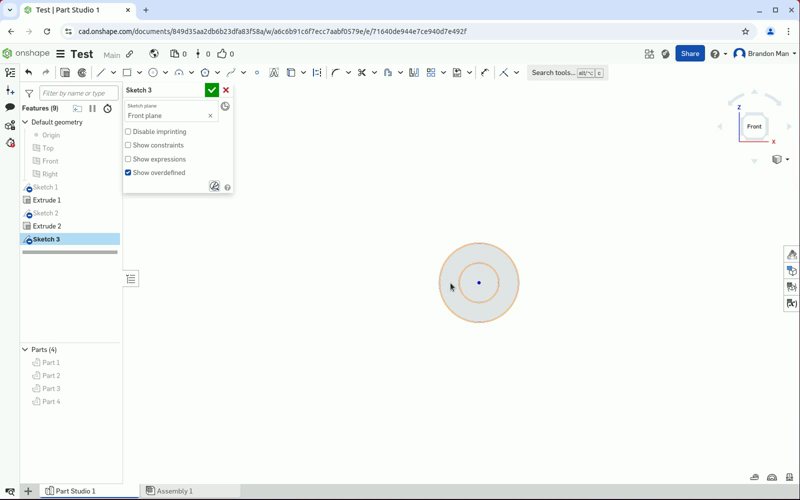
scroll(6)
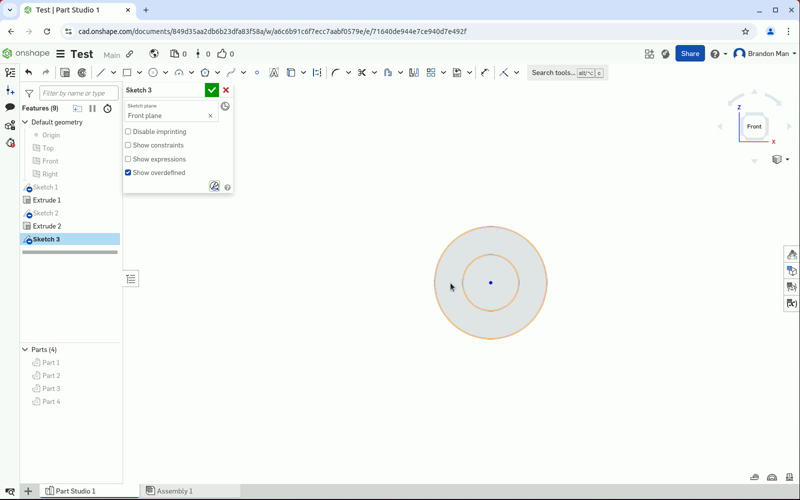
scroll(6)
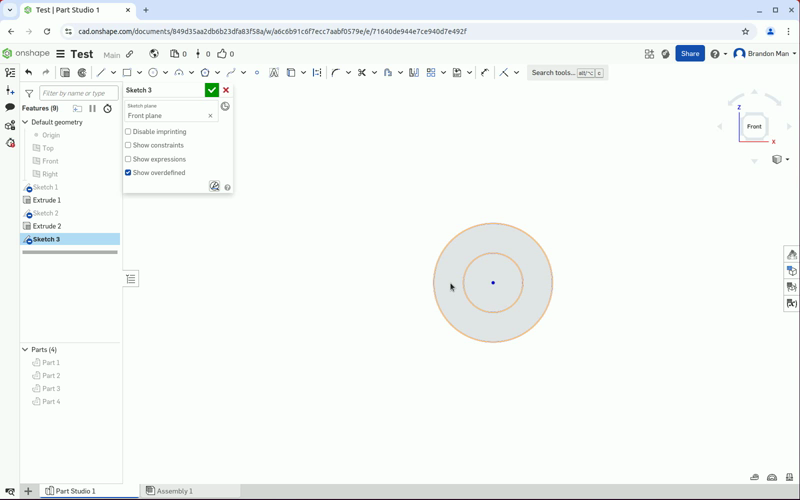
scroll(6)
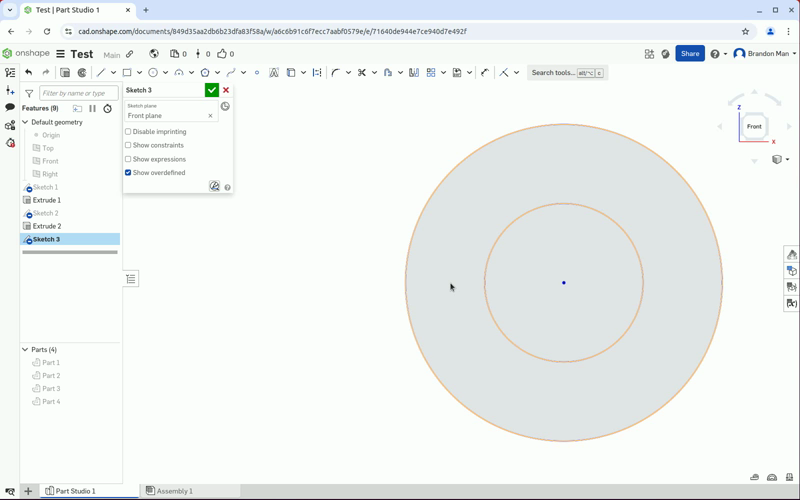
click(450, 282)
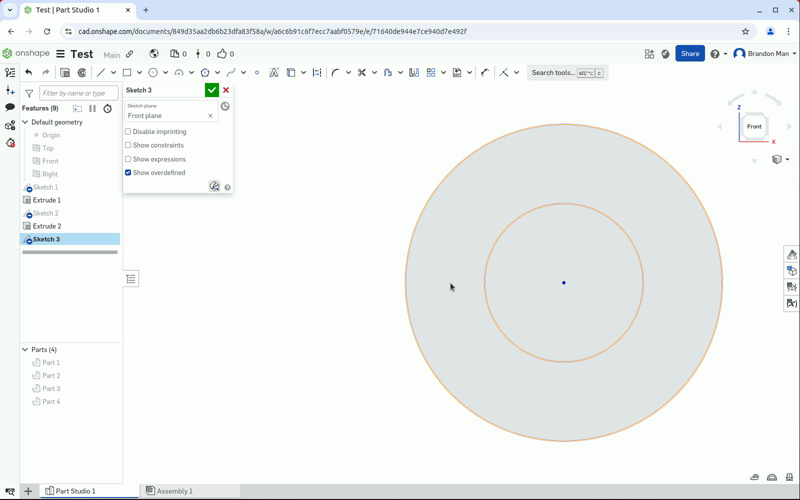
scroll(-6)
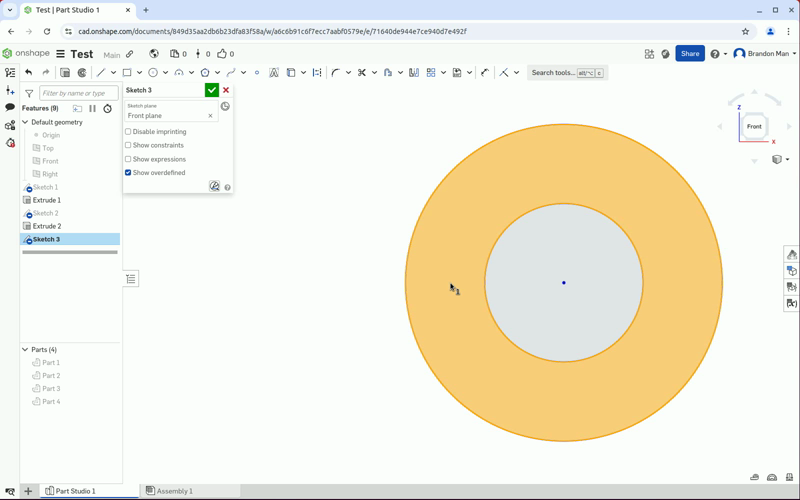
scroll(-6)
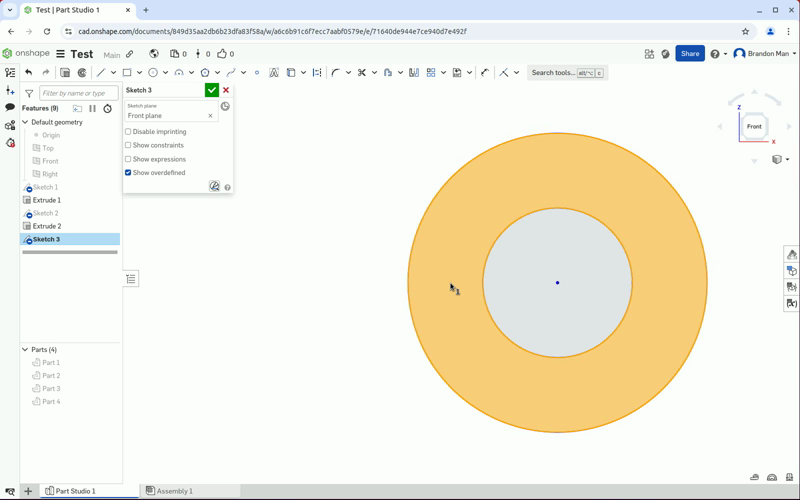
scroll(-6)
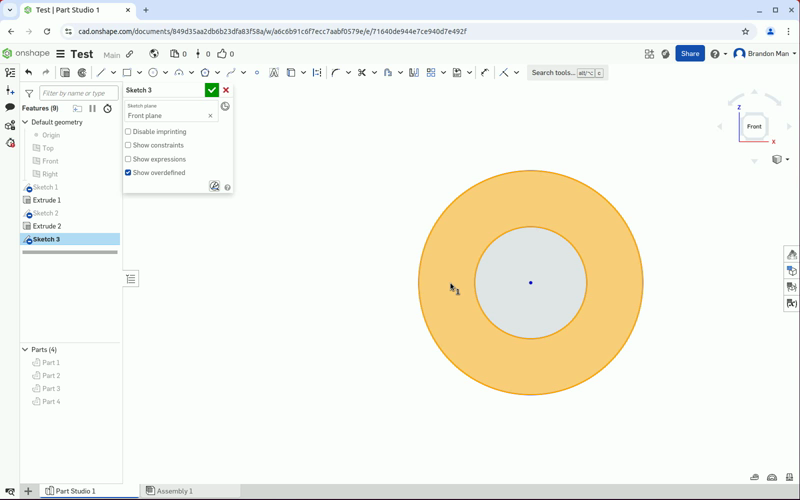
scroll(-6)
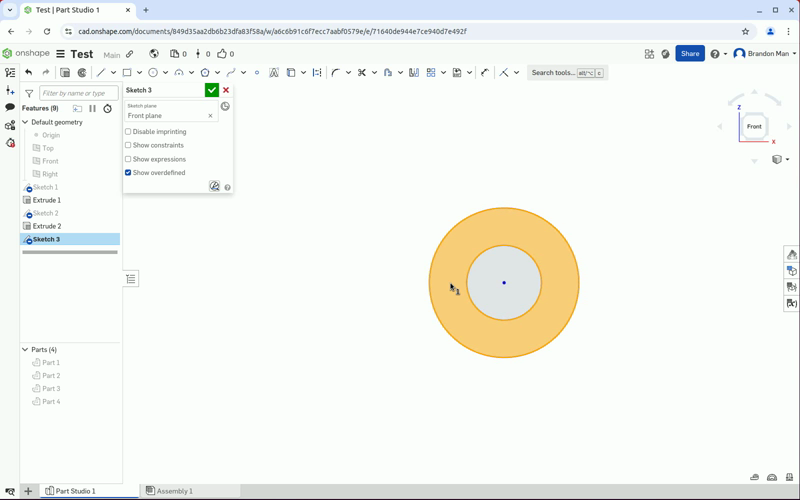
scroll(-6)
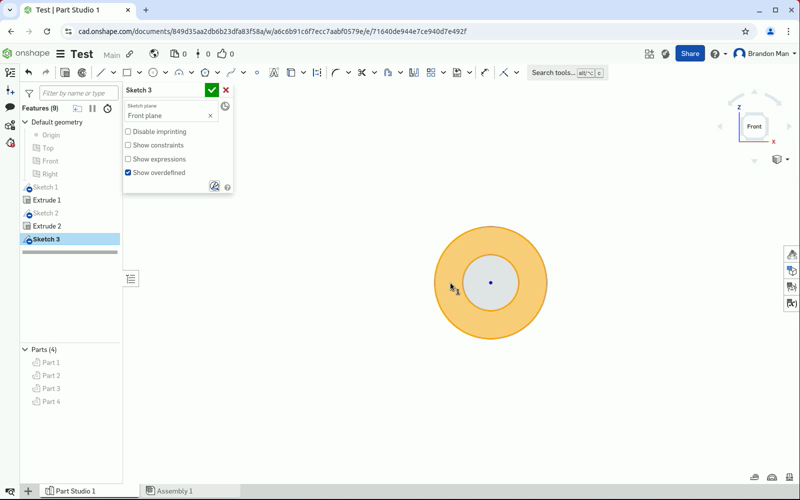
scroll(-6)
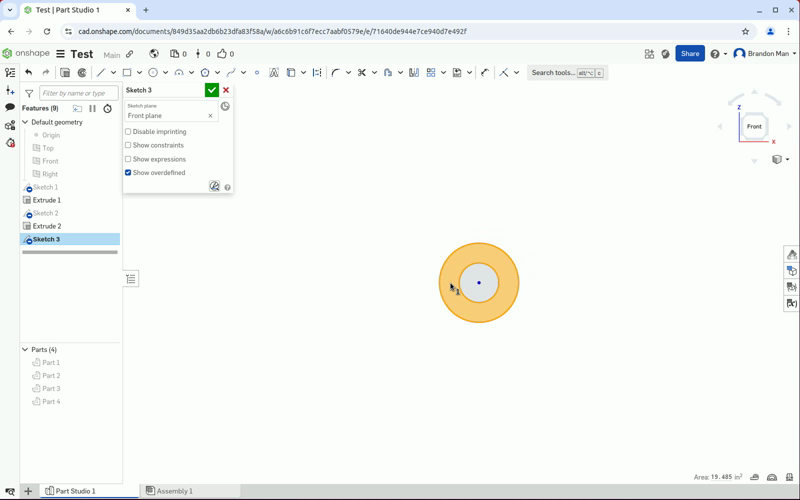
scroll(-6)
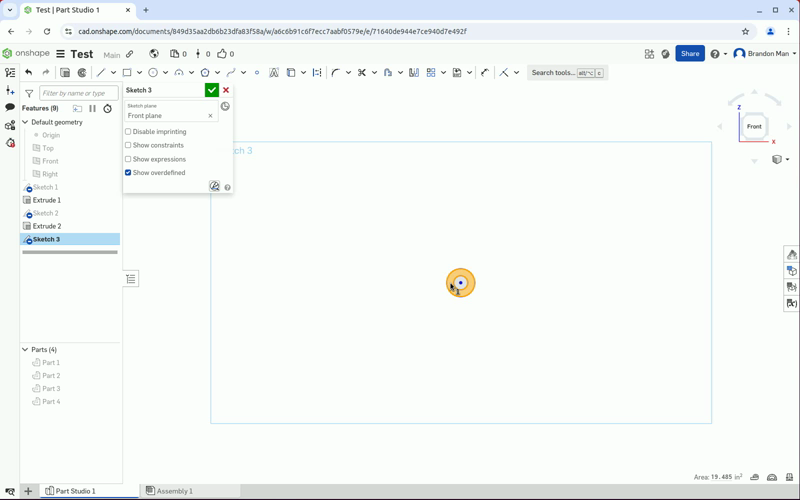
mouse_move(73, 352)
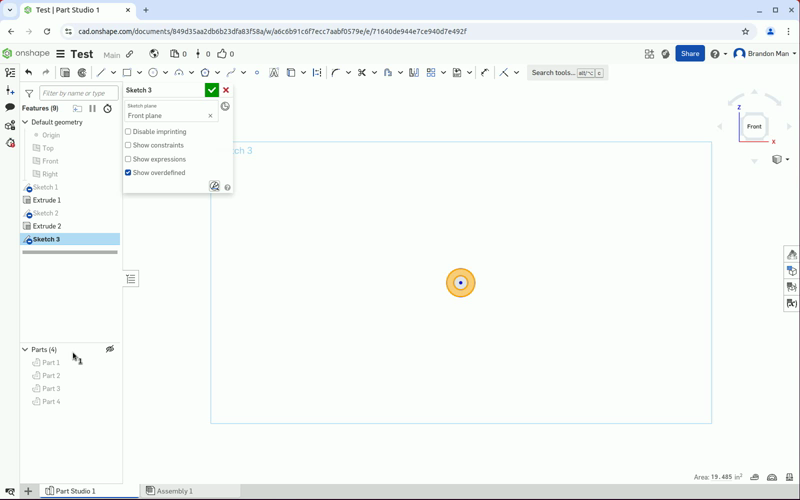
key(shift+y)
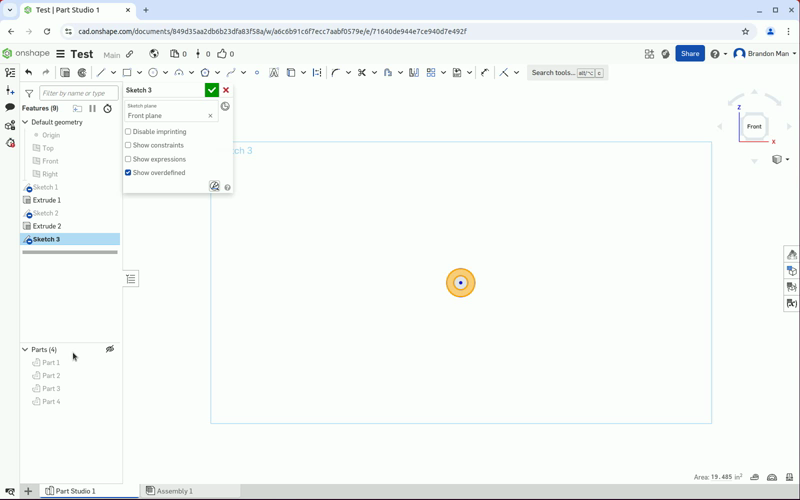
key(shift+e)
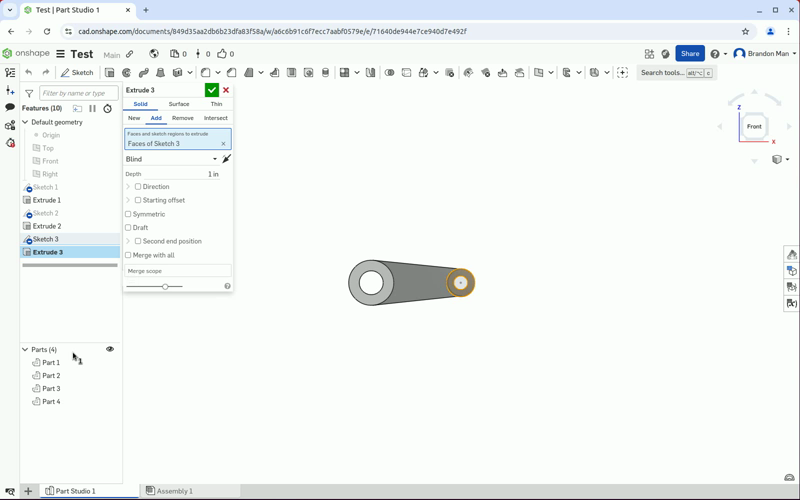
mouse_move(143, 106)
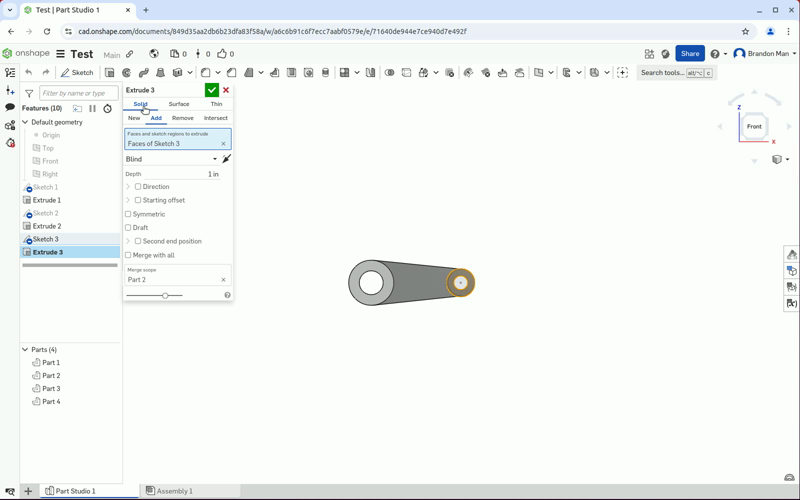
click(143, 106)
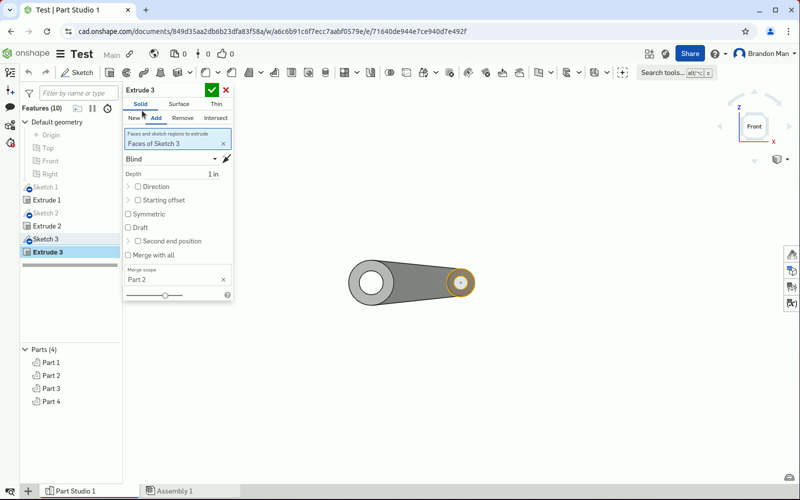
mouse_move(137, 120)
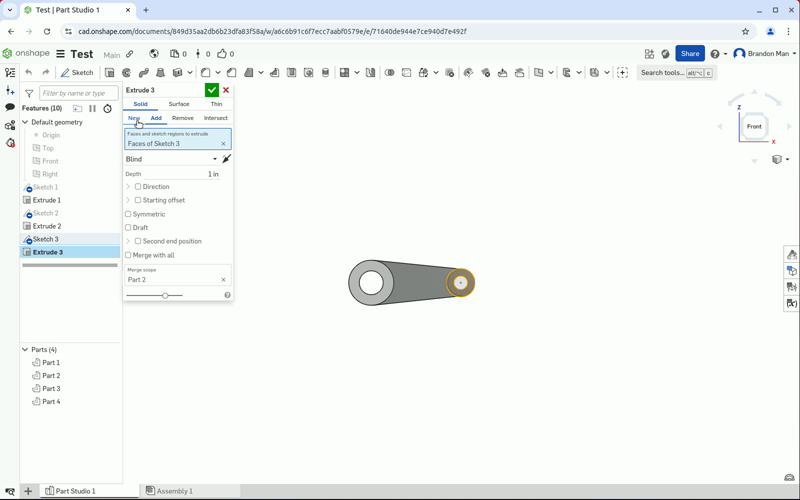
click(137, 120)
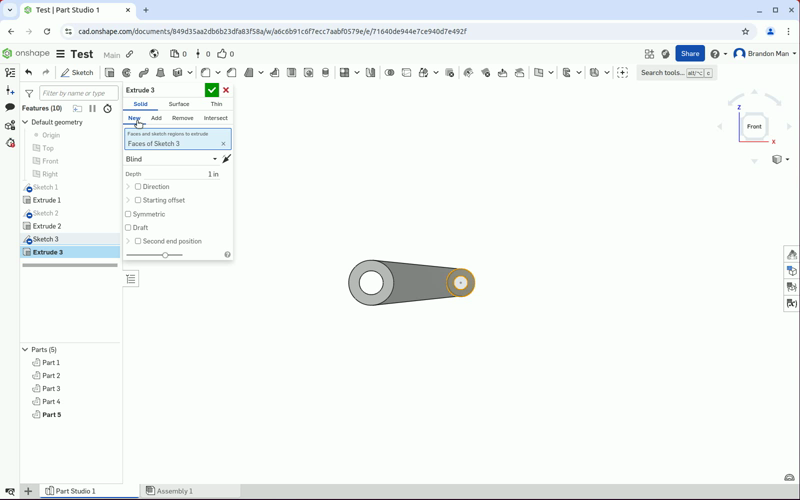
key(tab, 4)
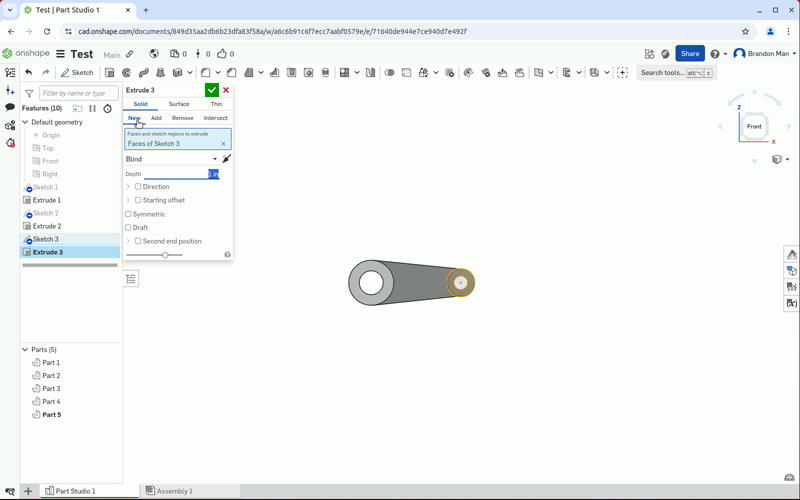
text(2.408)
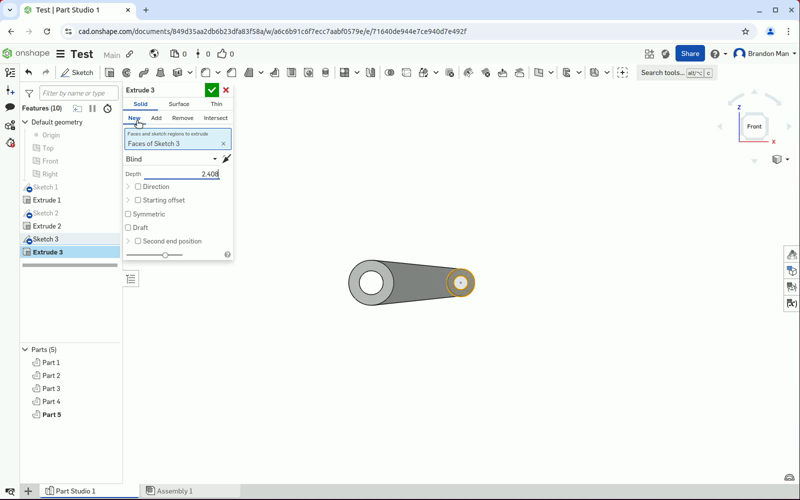
key(tab, 3)
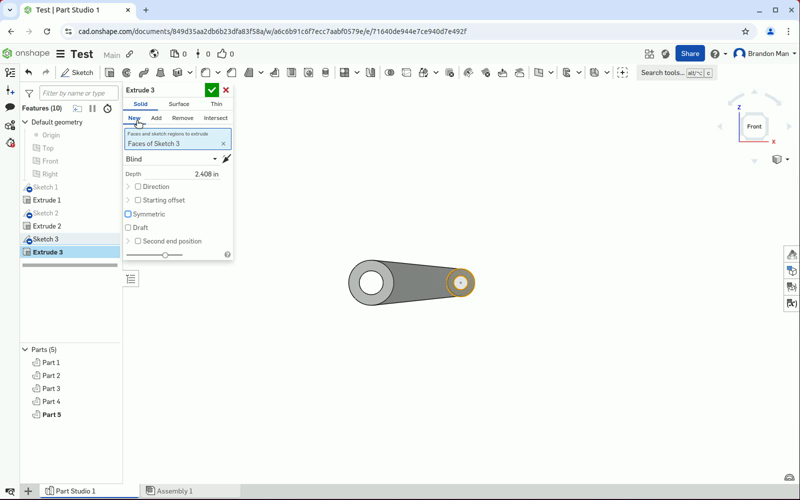
key(space)
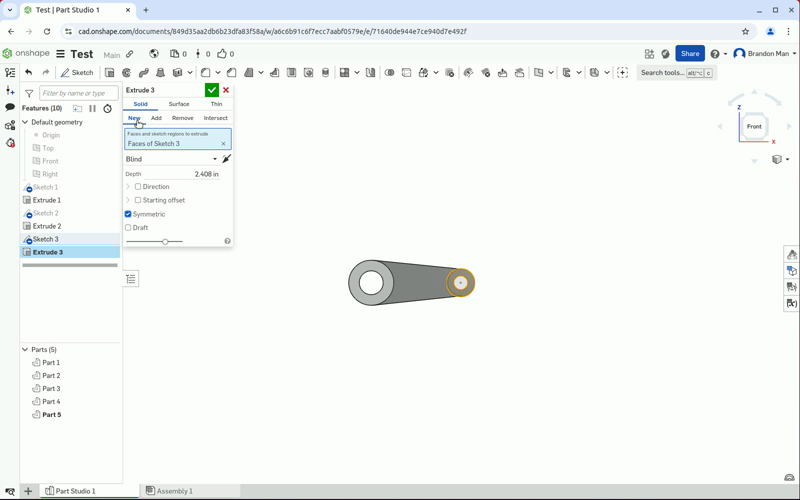
key(enter)
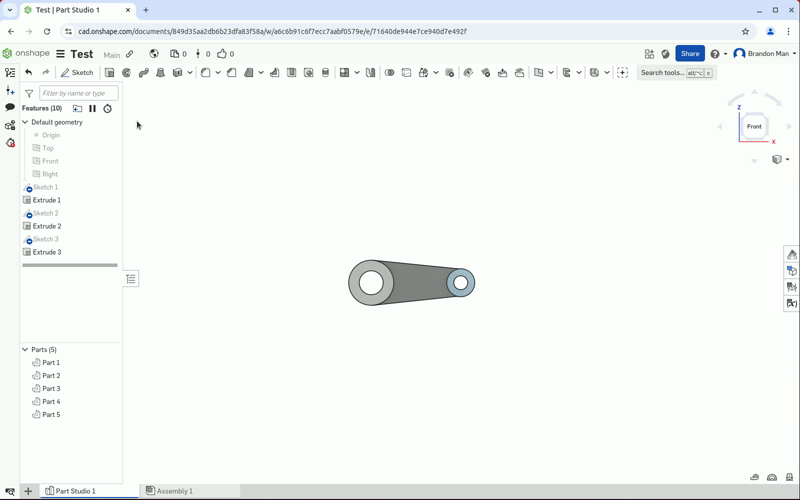
key(shift+h)
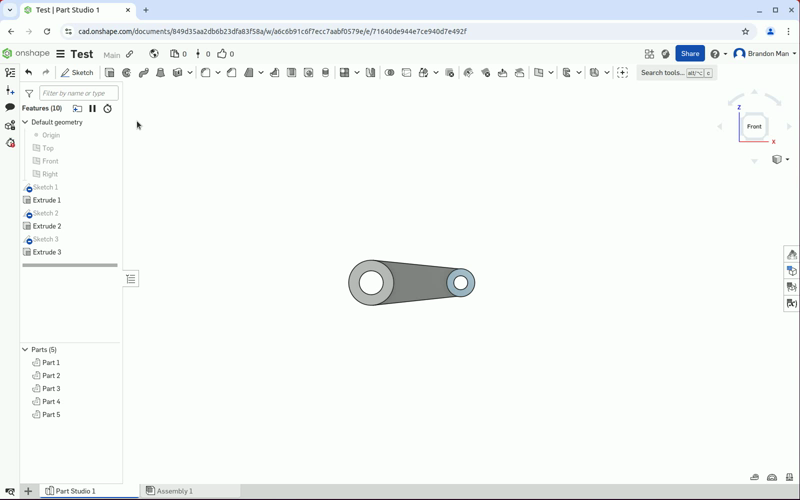
key(shift+h)
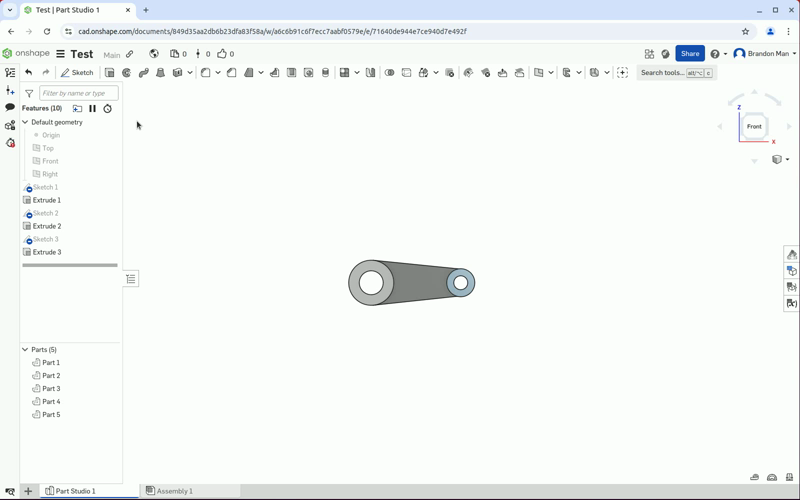
key(shift+7)
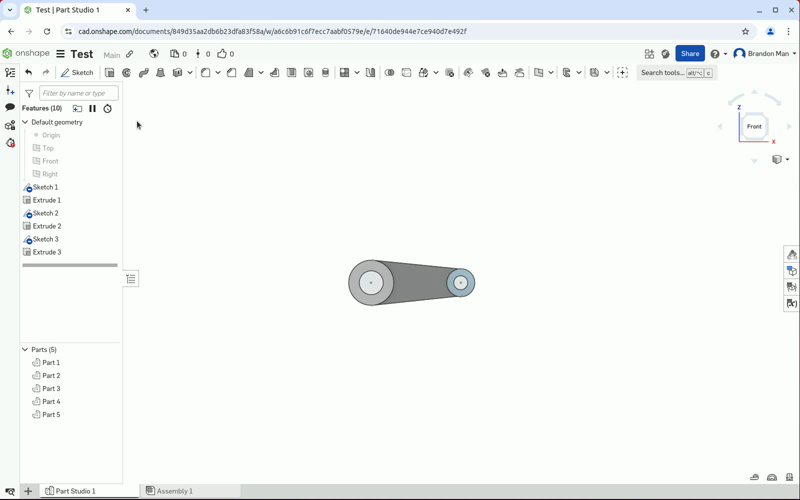
key(left, 2)
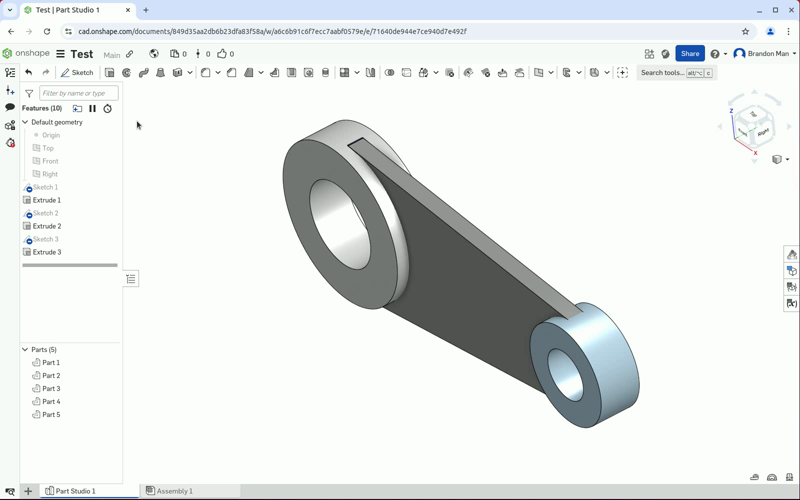
key(down, 2)
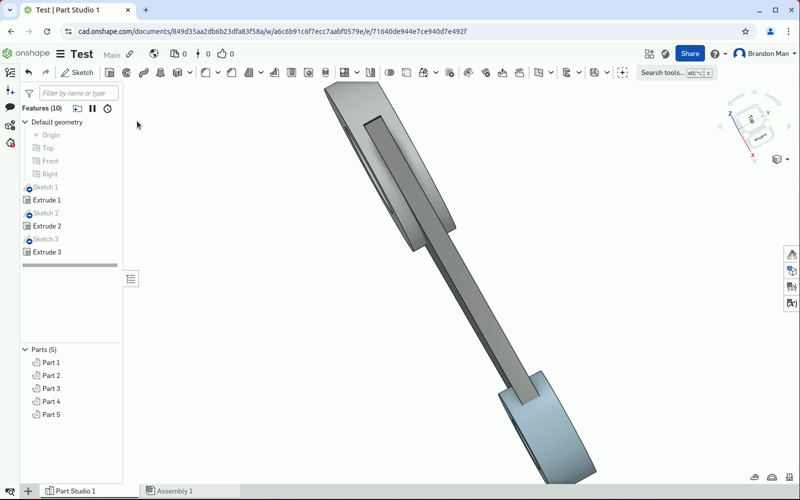
key(up, 2)
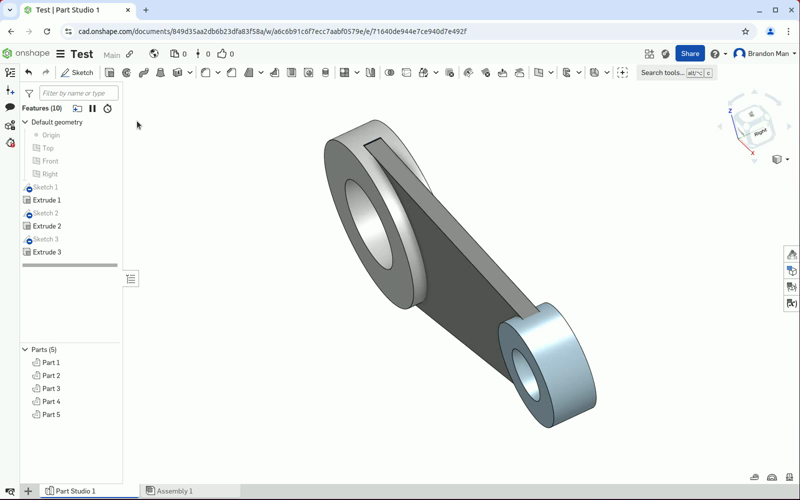
key(right, 2)
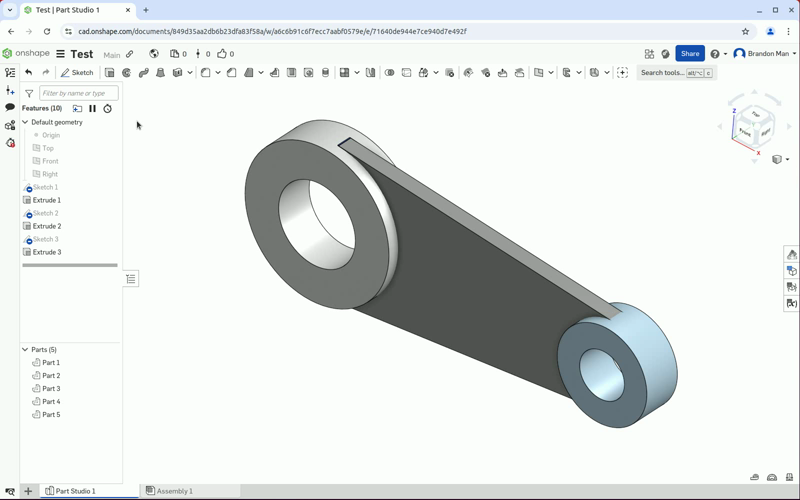
mouse_move(73, 189)
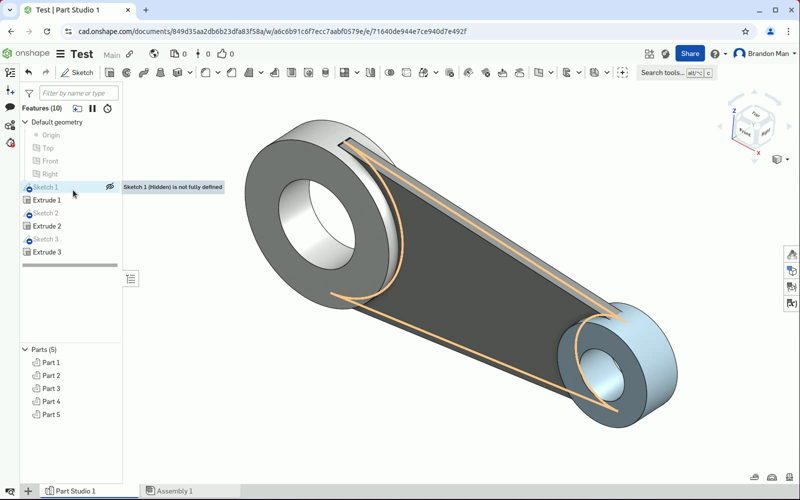
click(73, 189)